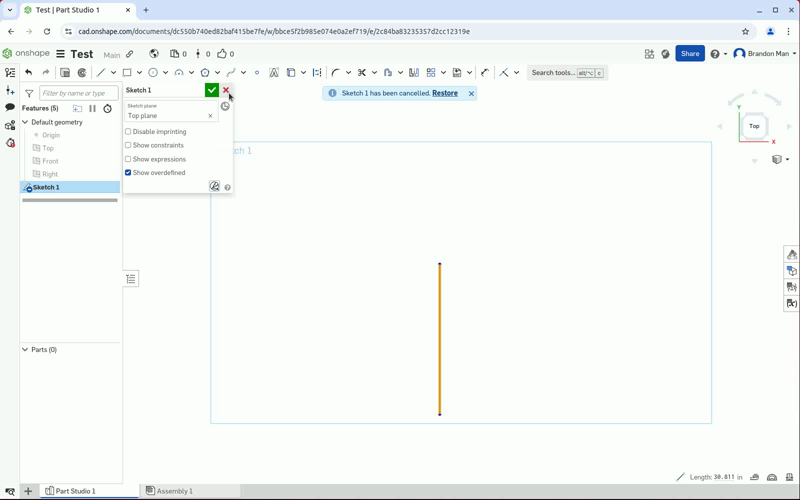
key(shift+h)
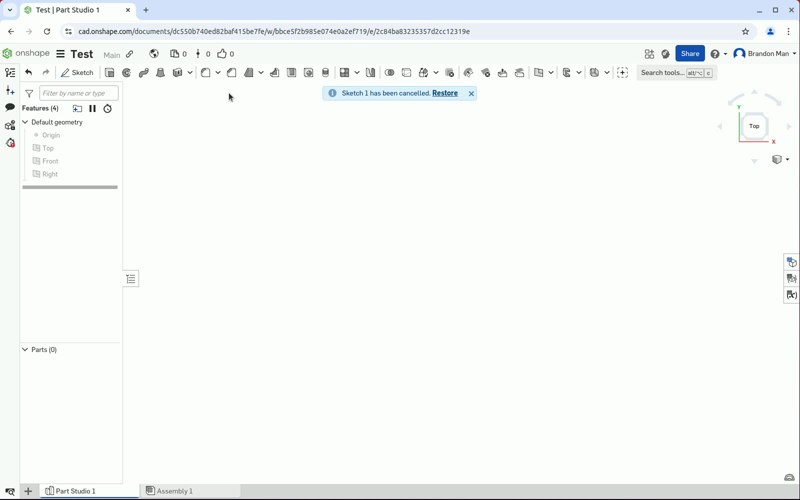
mouse_move(73, 352)
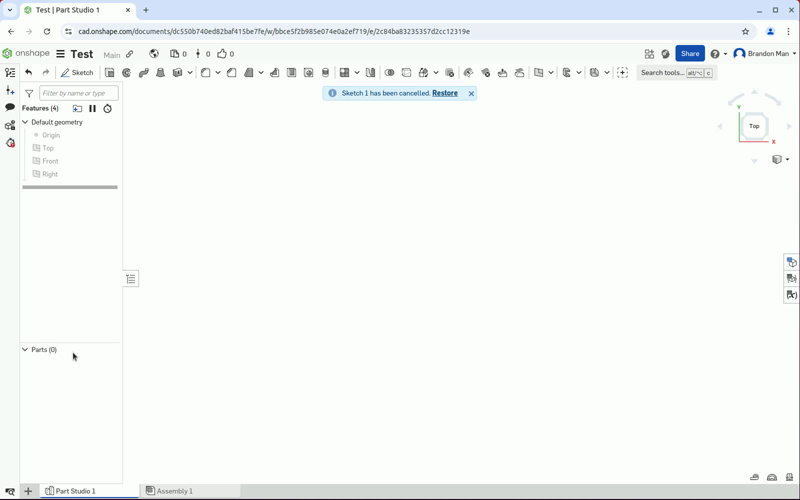
key(y)
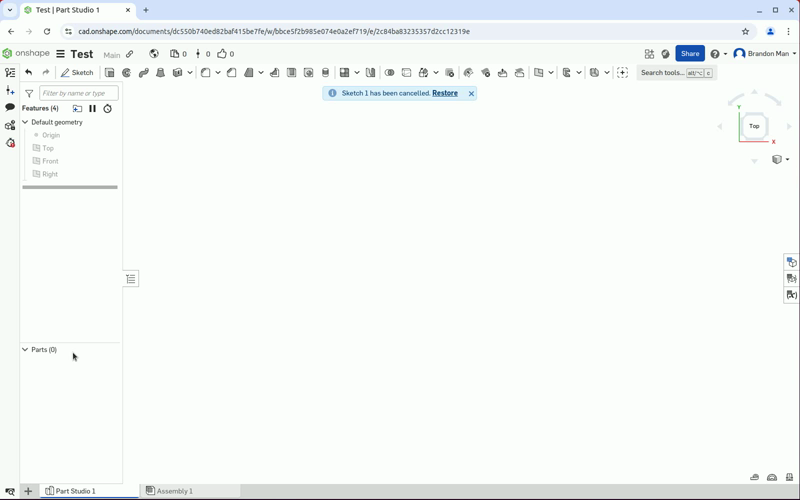
key(shift+p)
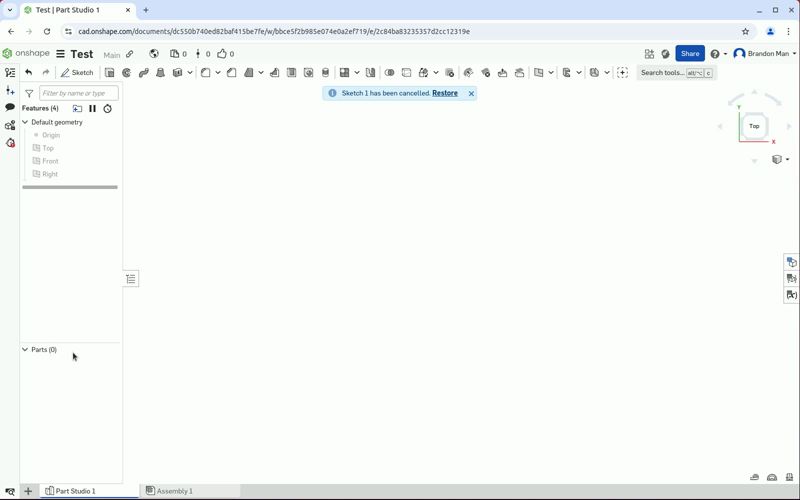
key(space)
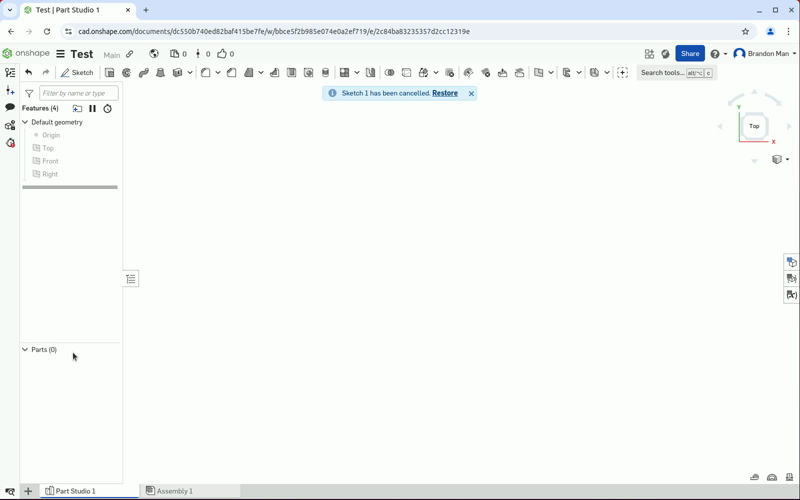
key_down(shift)
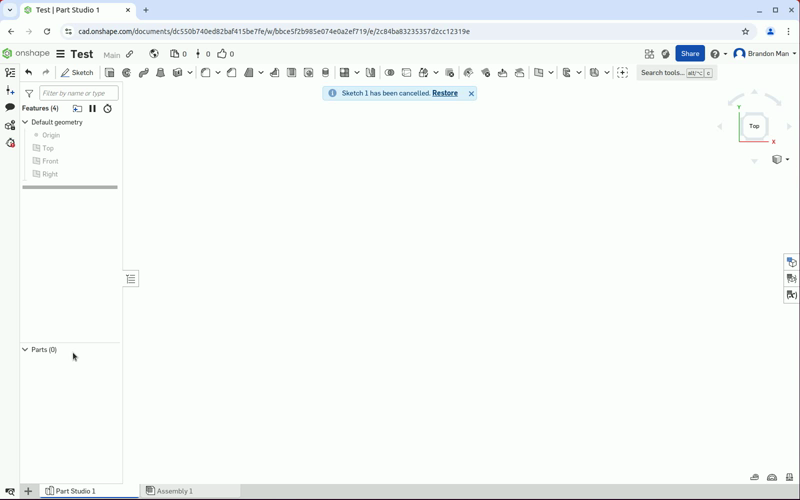
key(up)
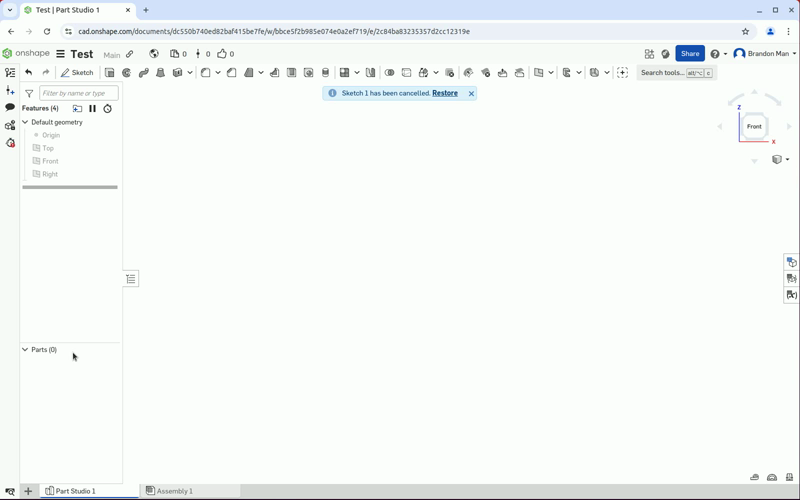
key_up(shift)
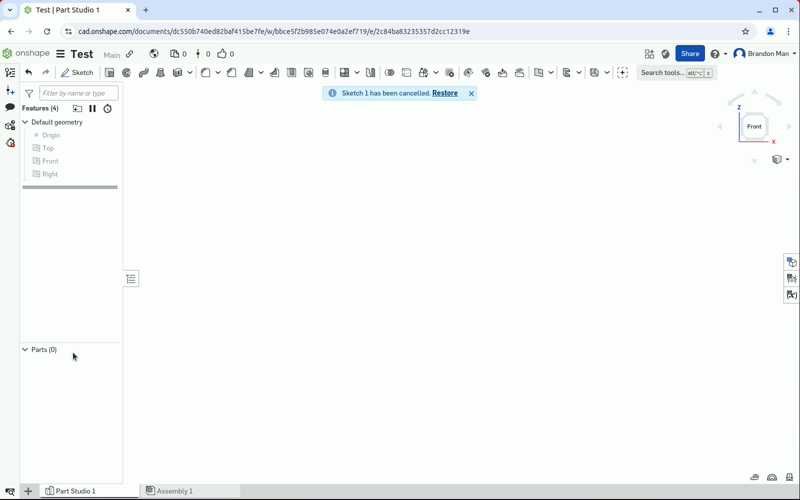
mouse_move(73, 352)
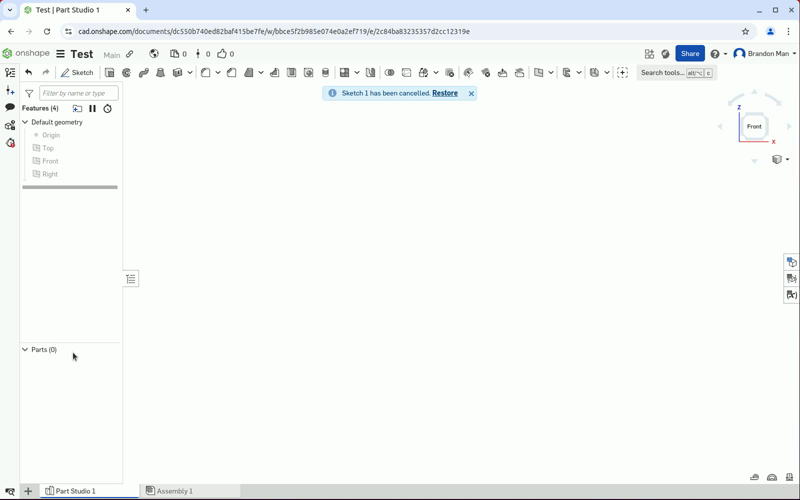
key(shift+y)
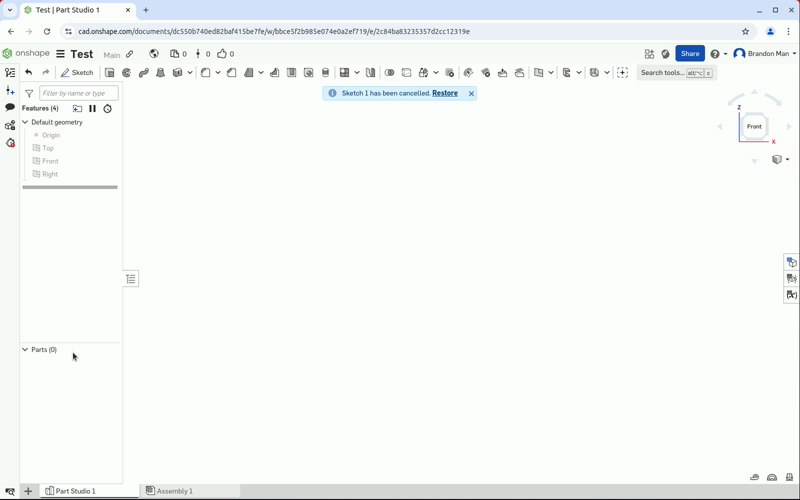
key(shift+s)
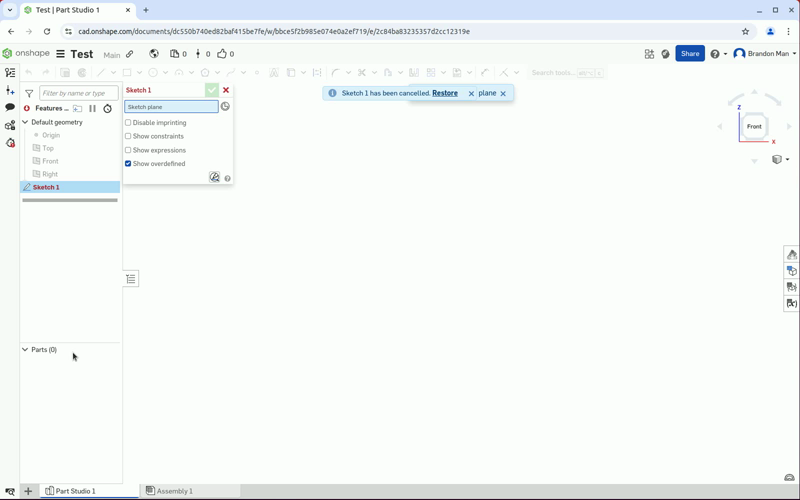
mouse_move(73, 163)
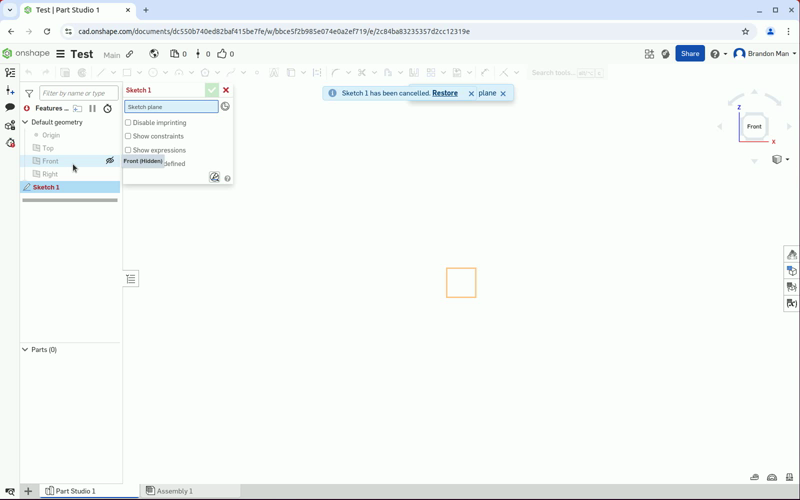
click(73, 163)
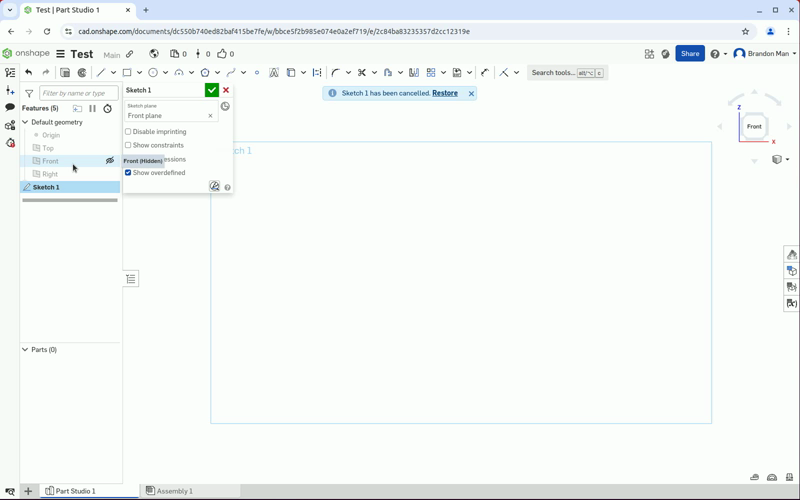
mouse_move(73, 352)
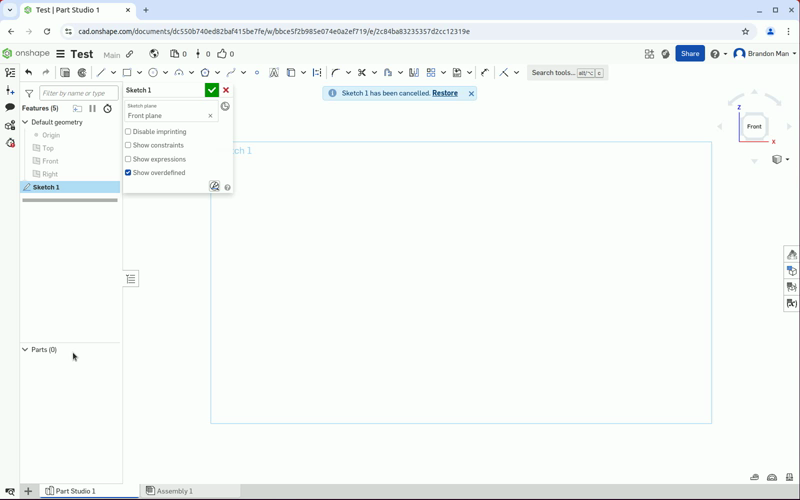
key(y)
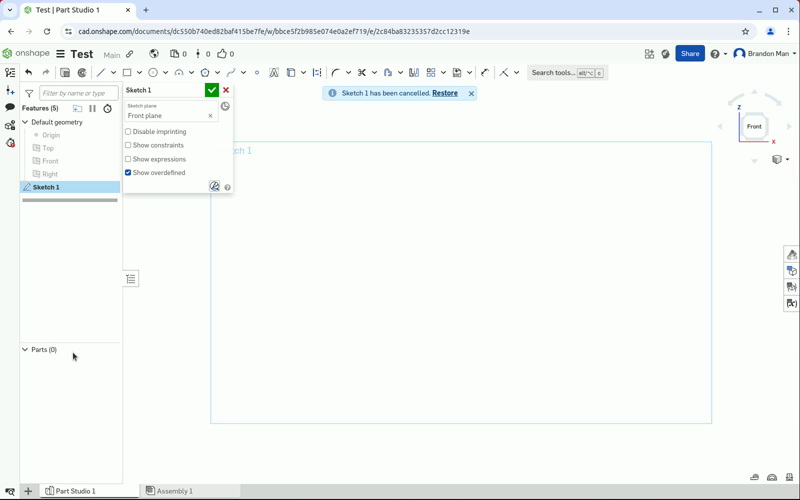
key(c)
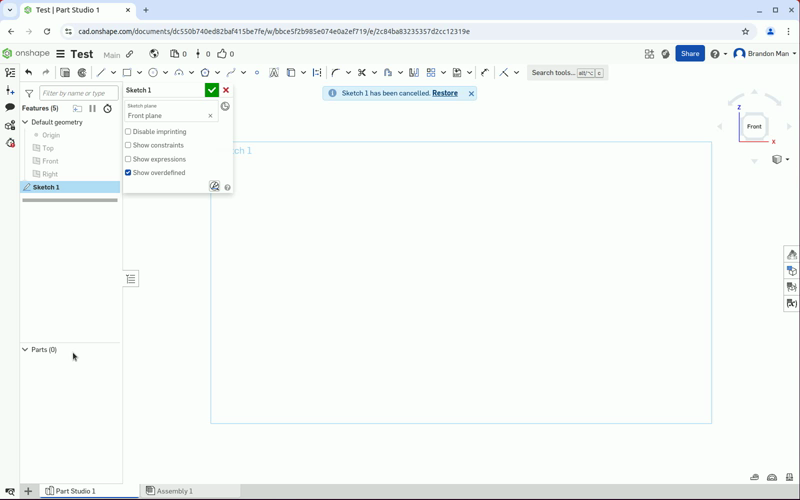
key_down(shift)
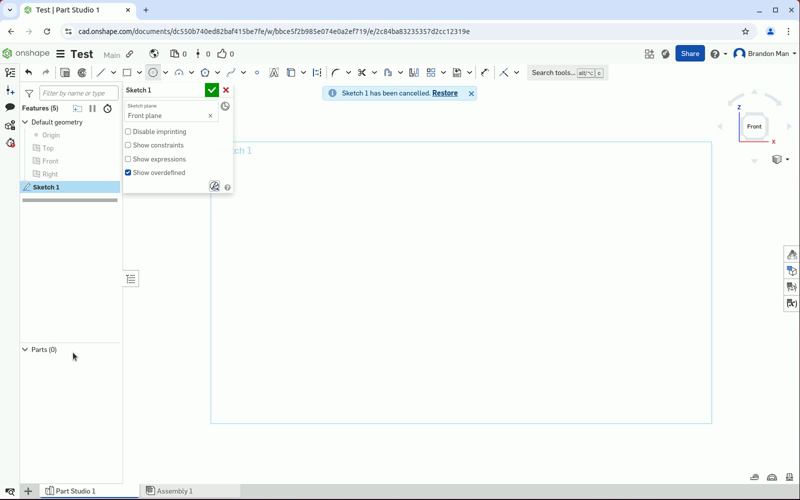
mouse_move(460, 282)
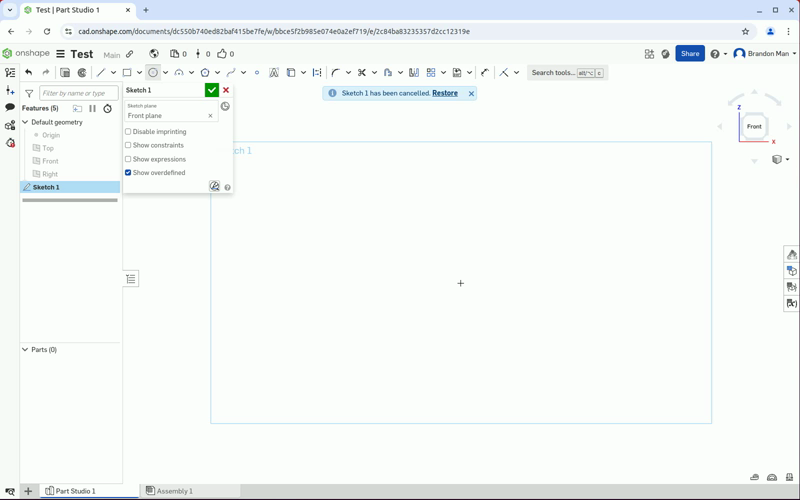
click(460, 282)
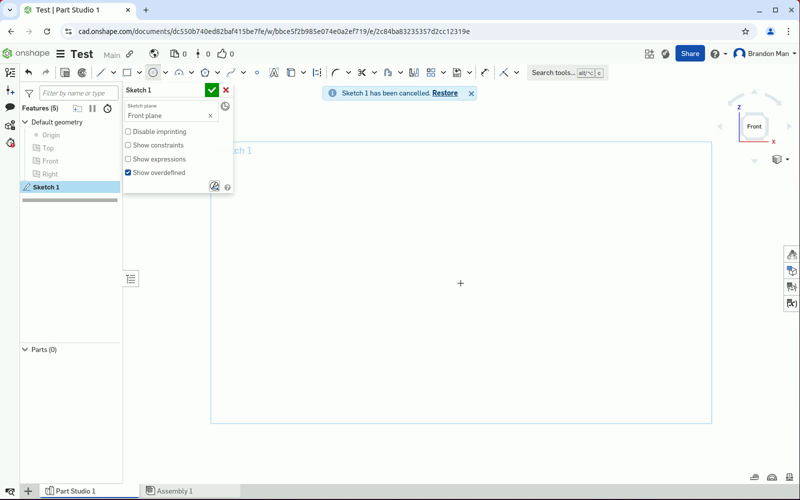
key_up(shift)
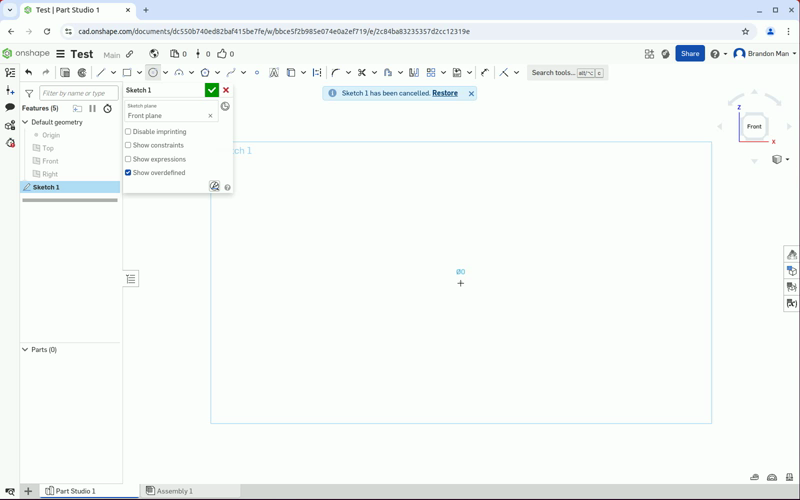
mouse_move(523, 282)
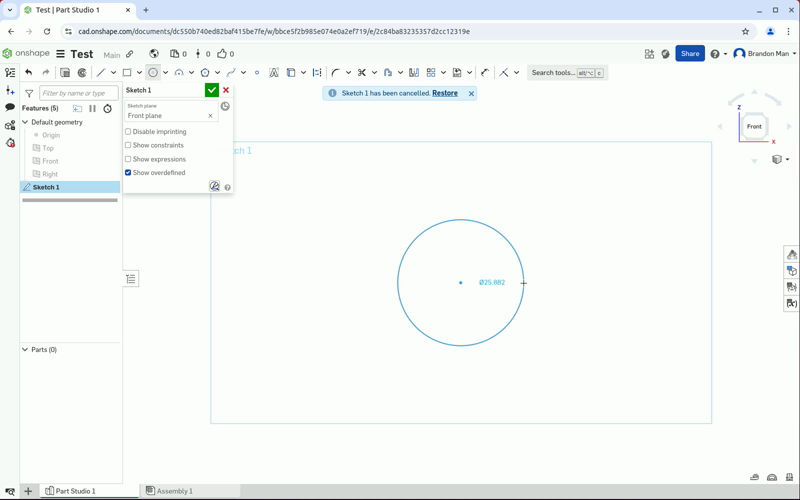
click(523, 282)
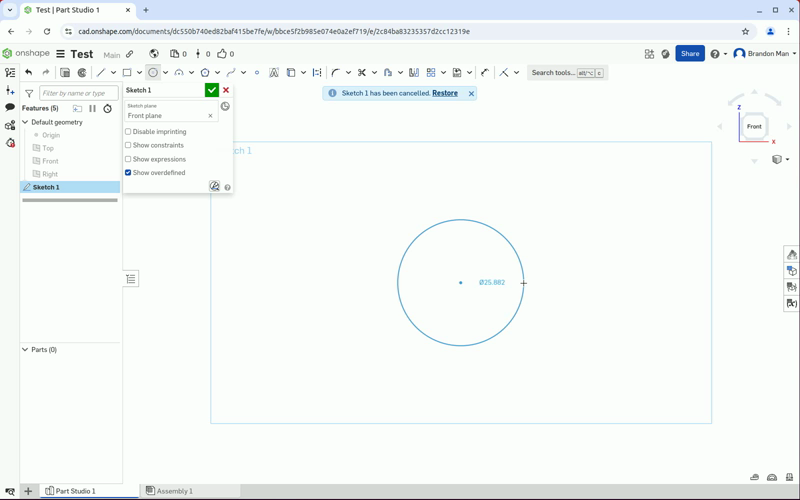
key(esc)
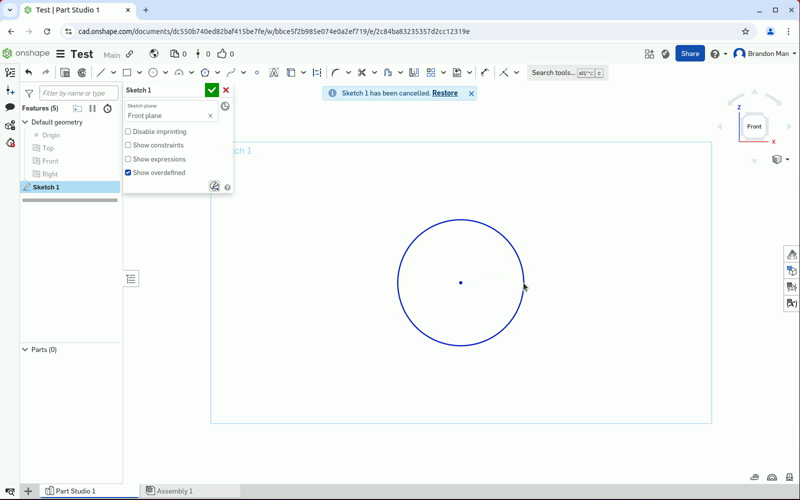
key(c)
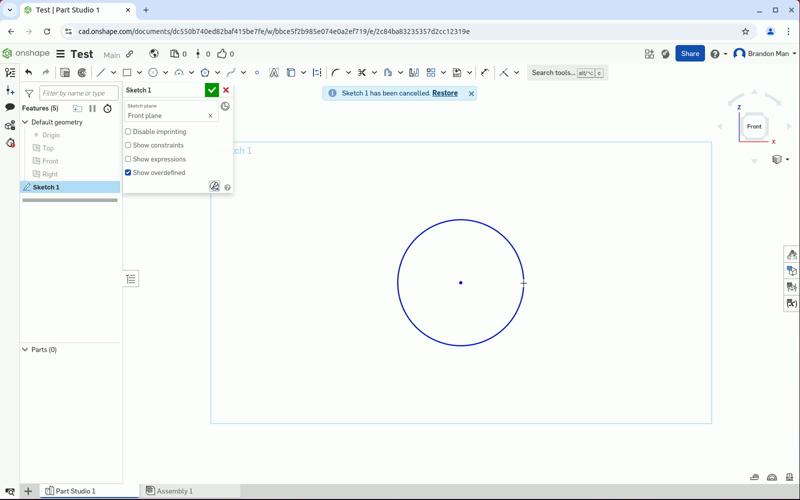
key_down(shift)
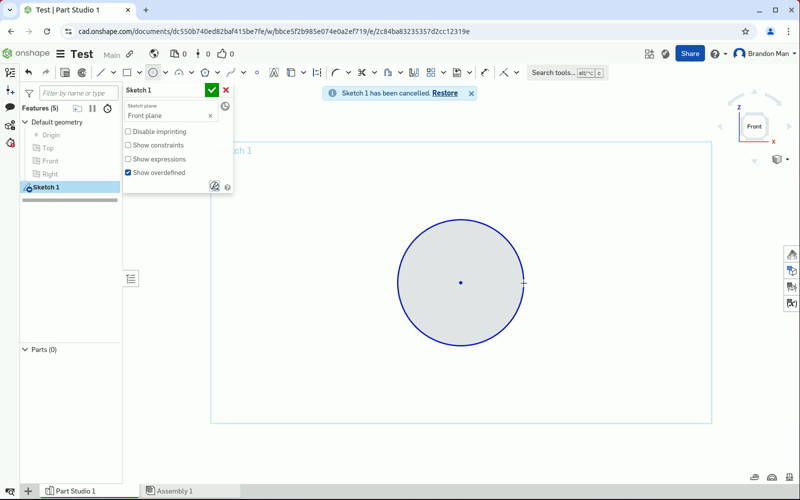
mouse_move(460, 282)
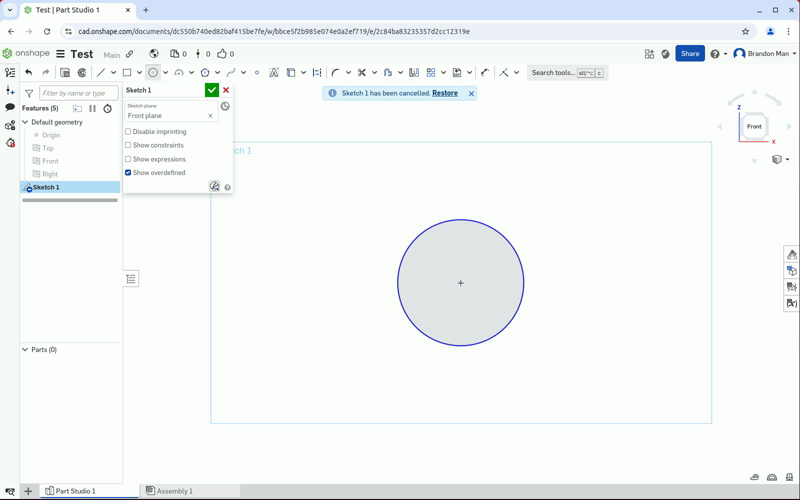
click(460, 282)
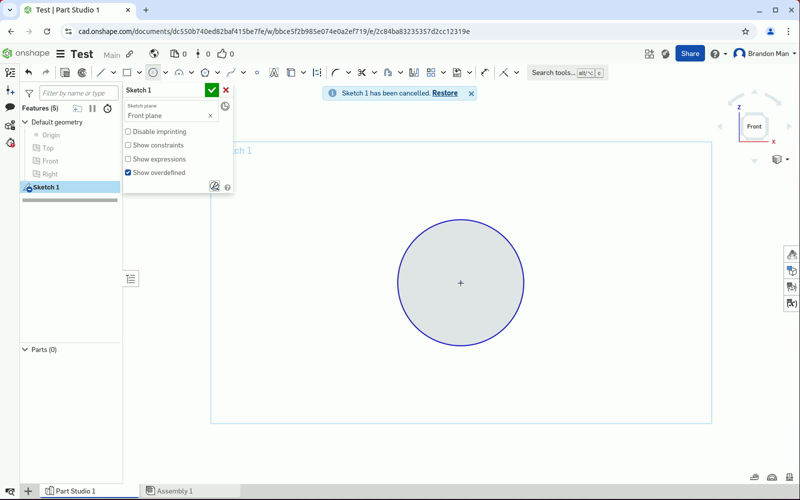
key_up(shift)
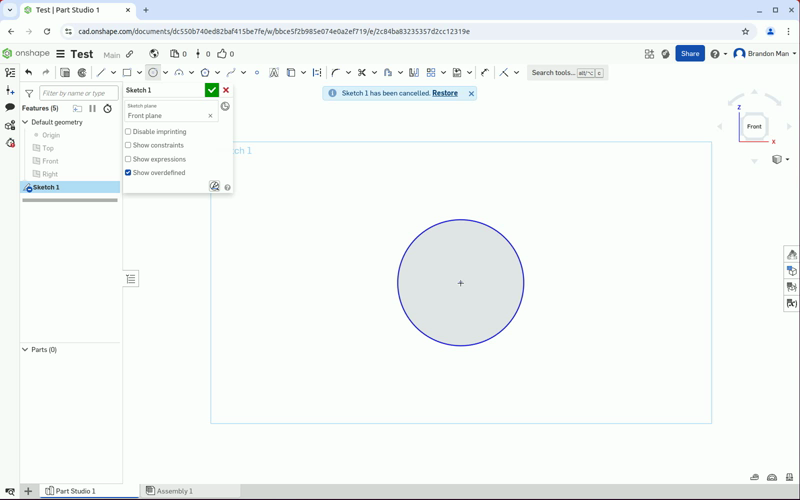
mouse_move(521, 282)
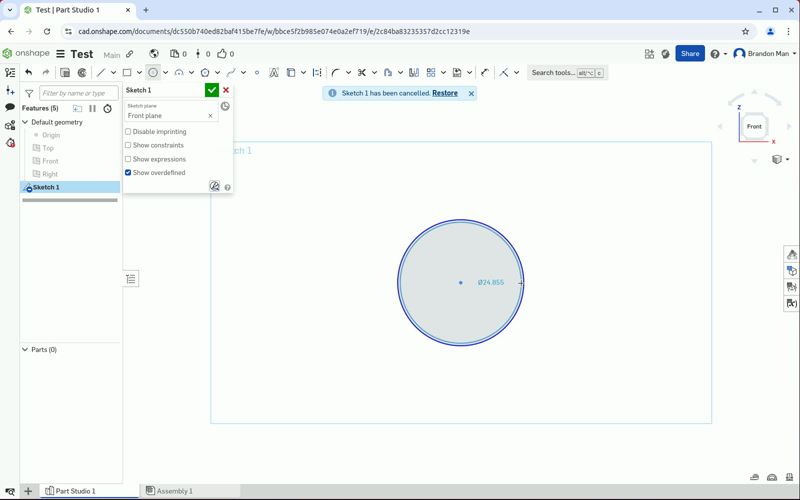
scroll(6)
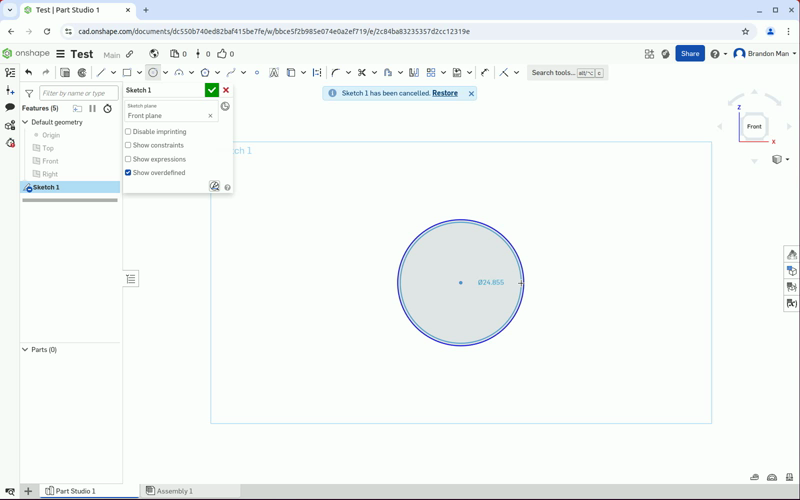
scroll(6)
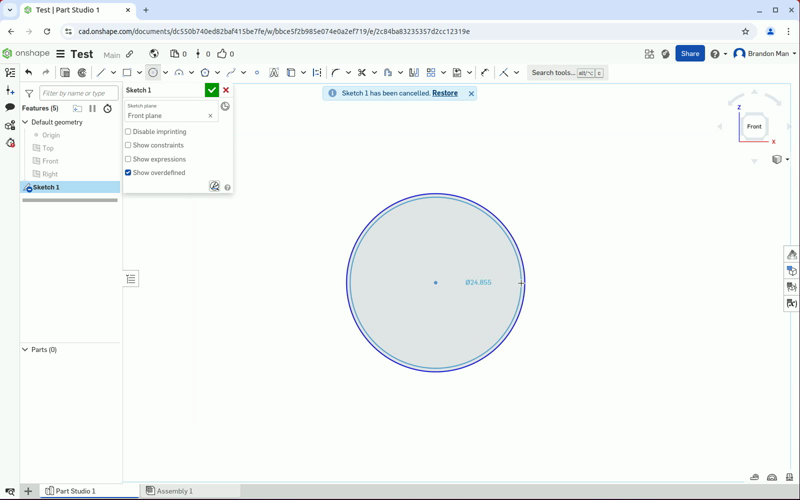
scroll(6)
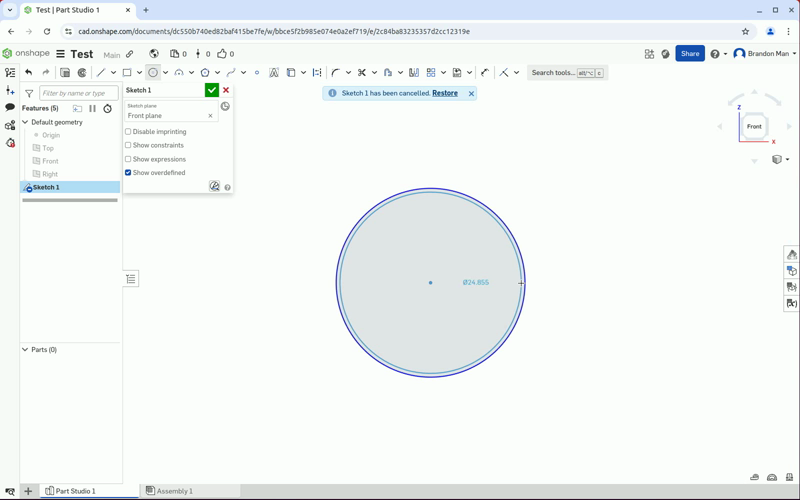
scroll(6)
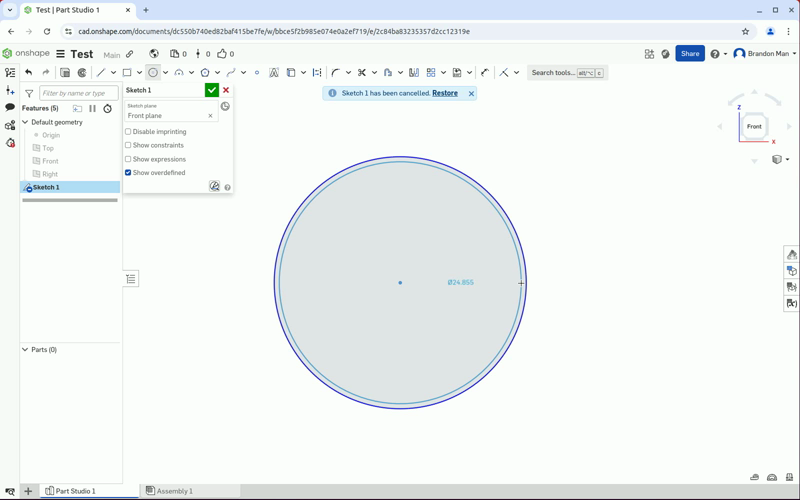
scroll(6)
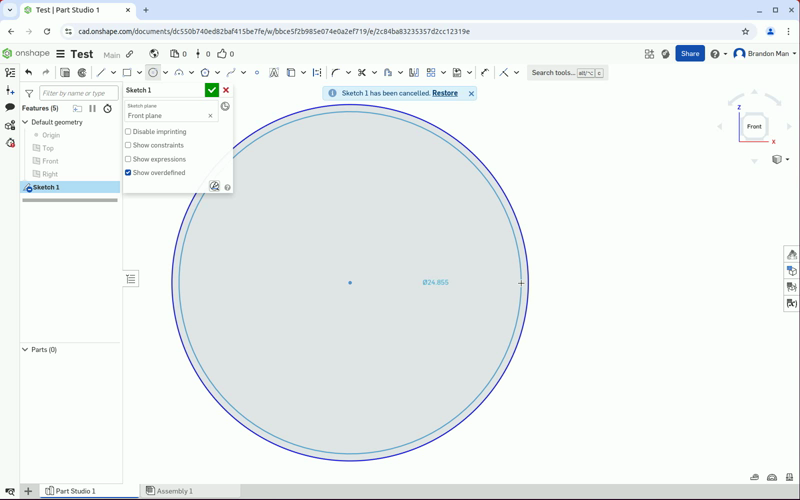
scroll(6)
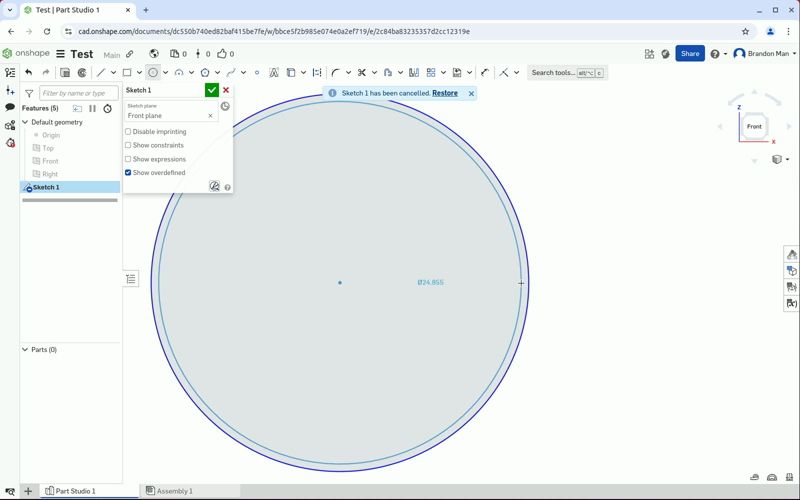
scroll(6)
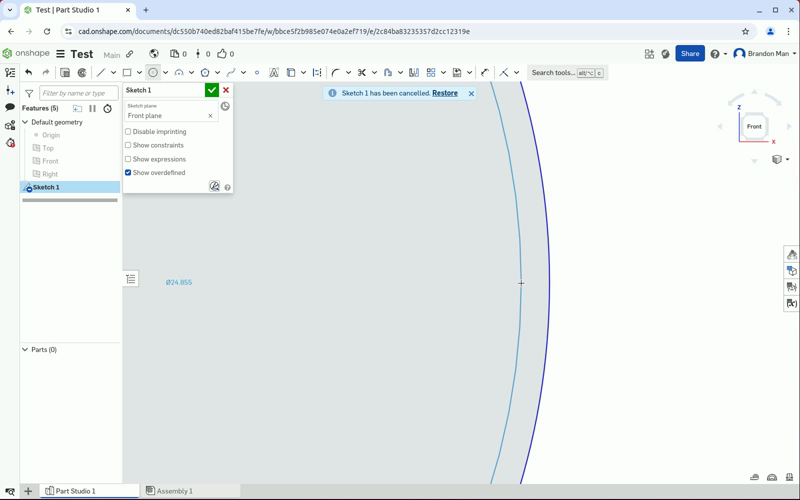
click(521, 282)
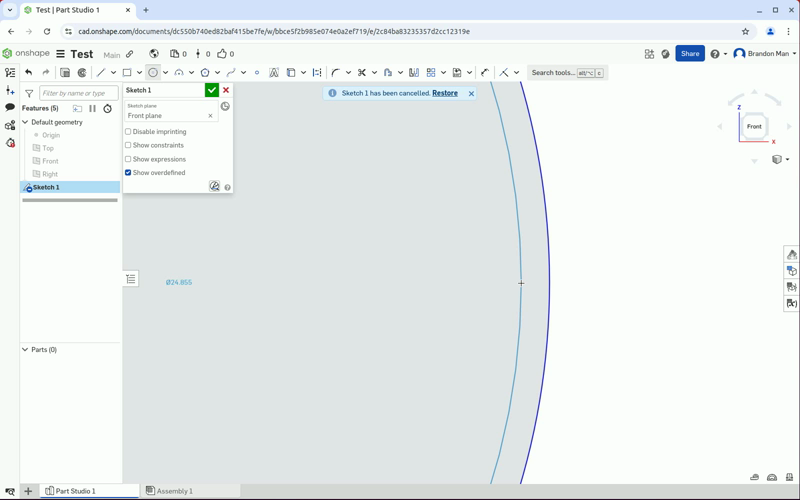
scroll(-6)
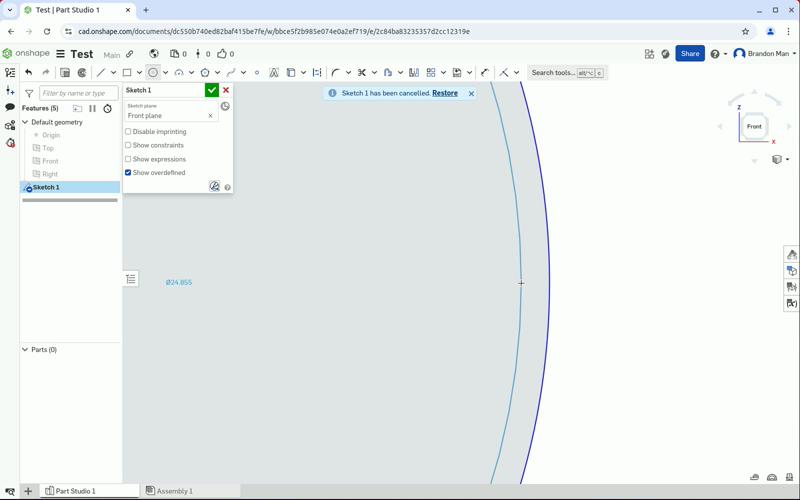
scroll(-6)
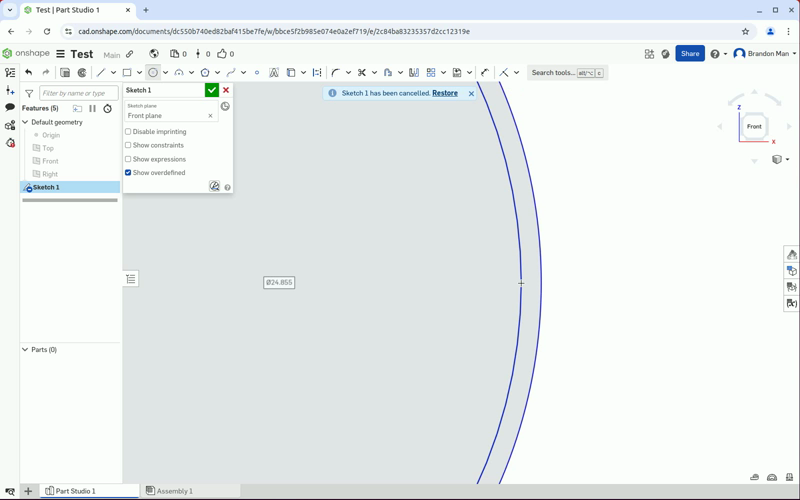
scroll(-6)
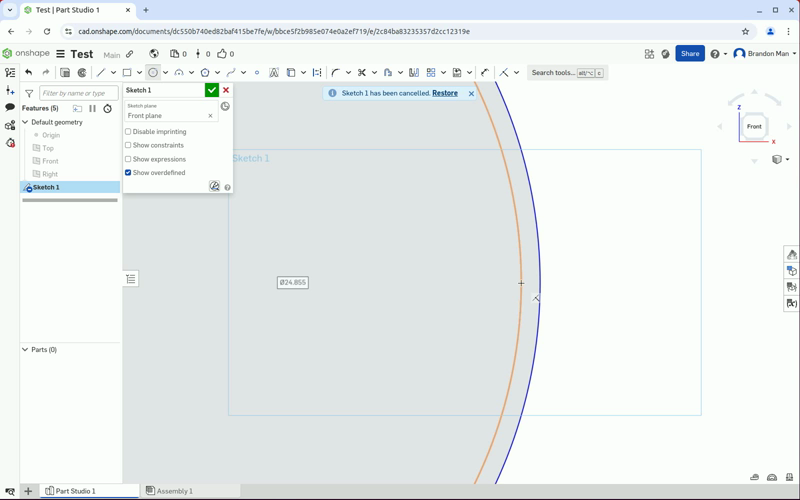
scroll(-6)
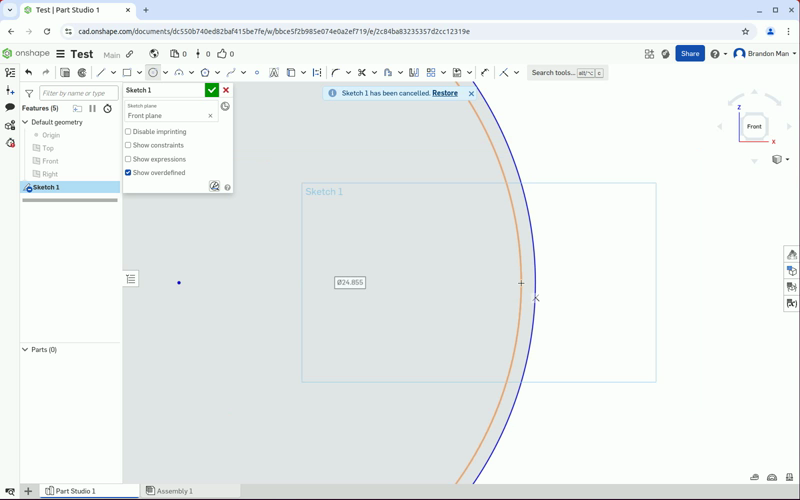
scroll(-6)
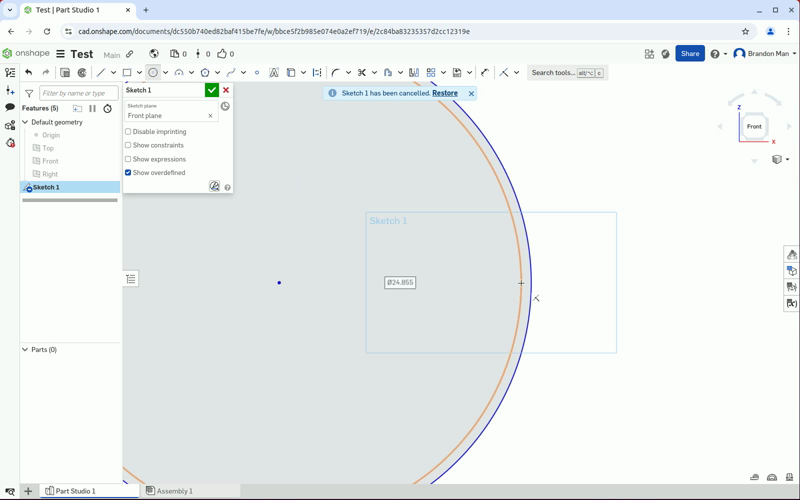
scroll(-6)
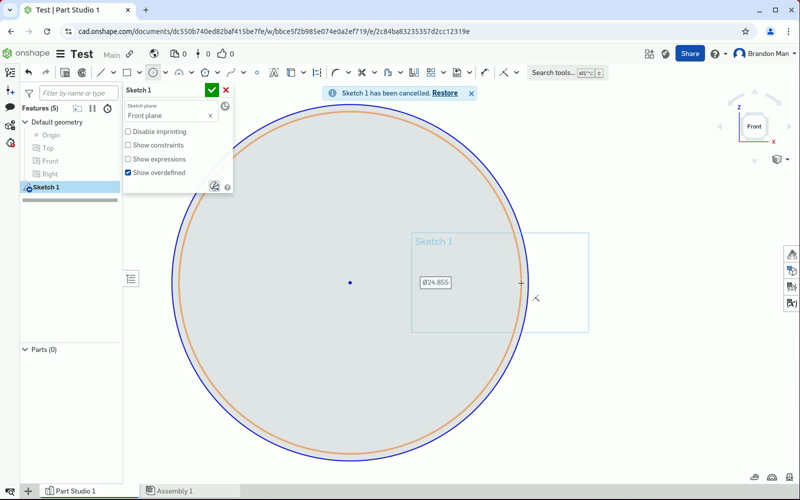
scroll(-6)
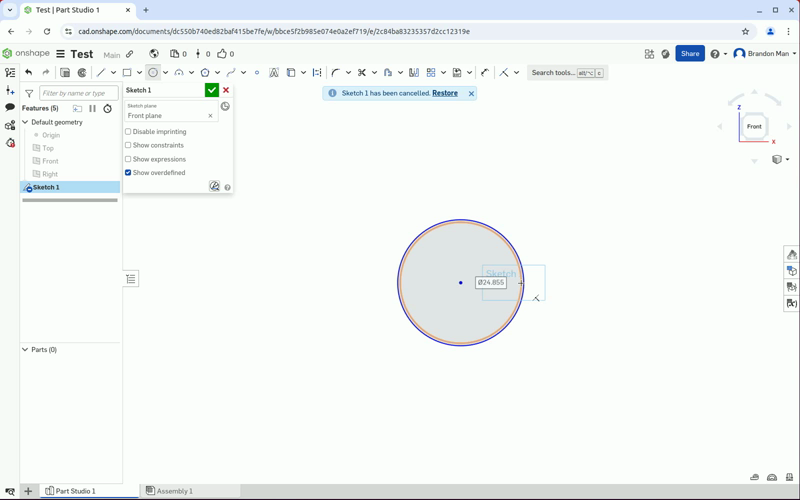
key(esc)
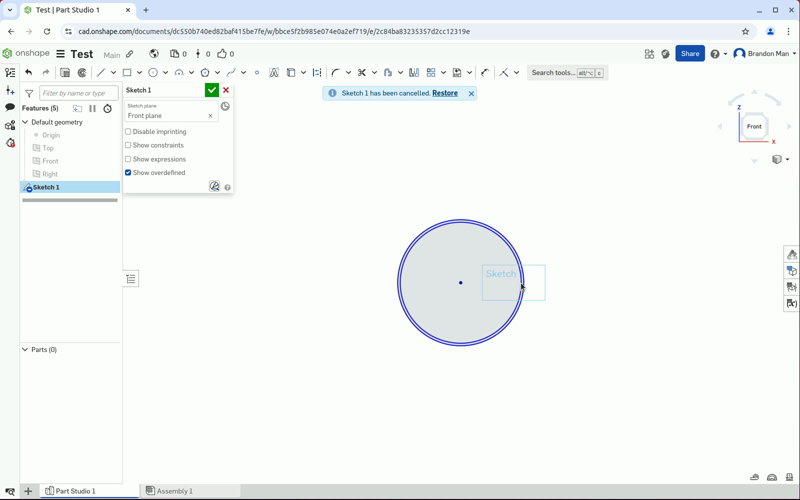
mouse_move(521, 274)
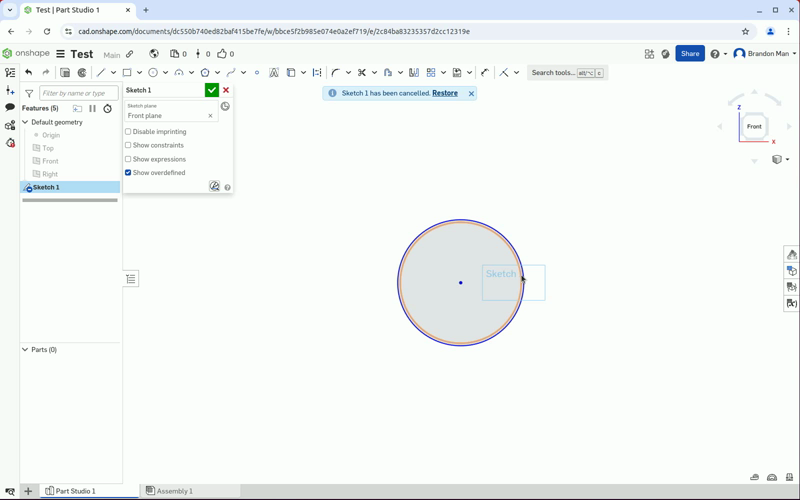
scroll(6)
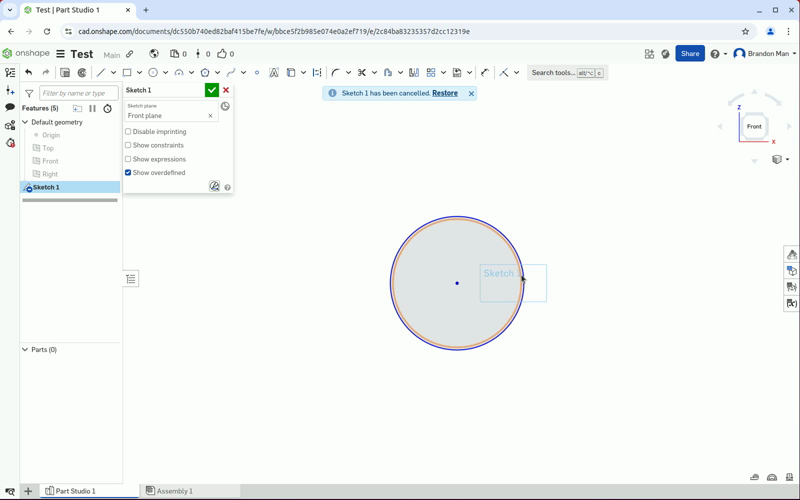
scroll(6)
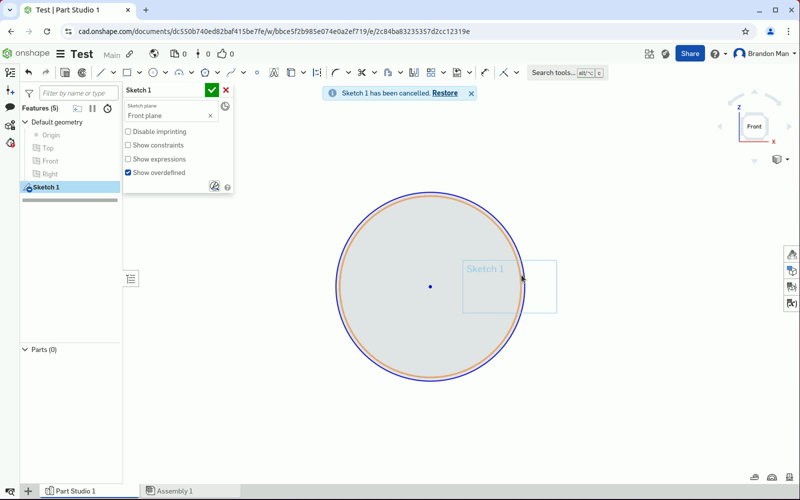
scroll(6)
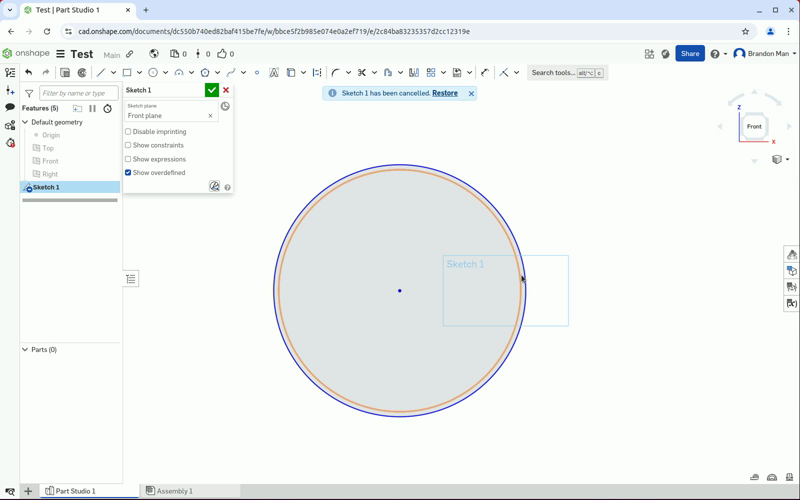
scroll(6)
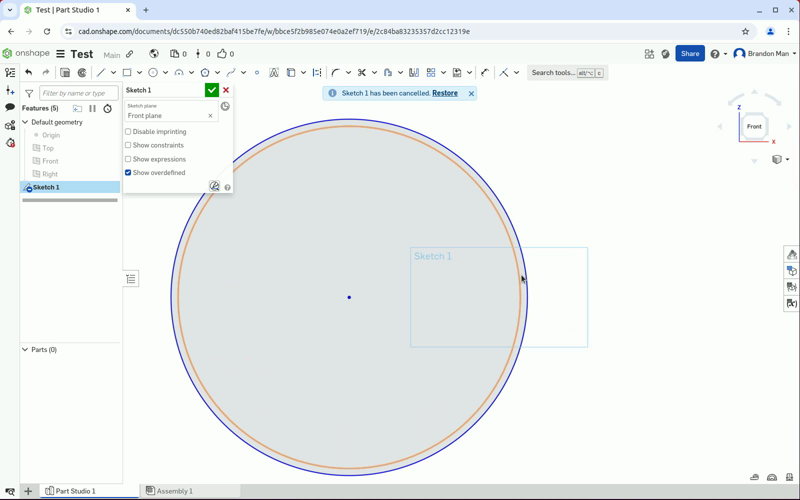
scroll(6)
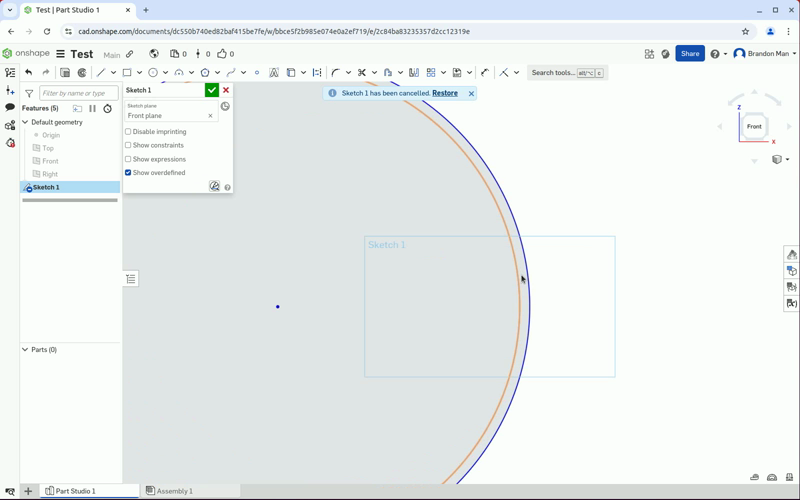
scroll(6)
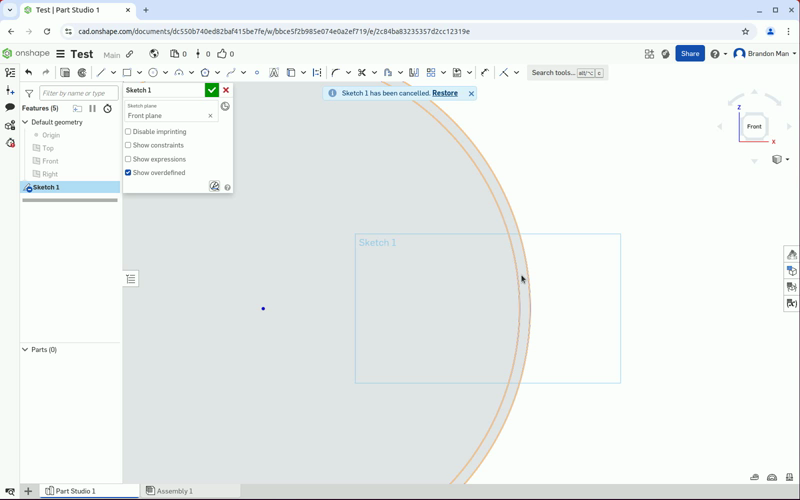
scroll(6)
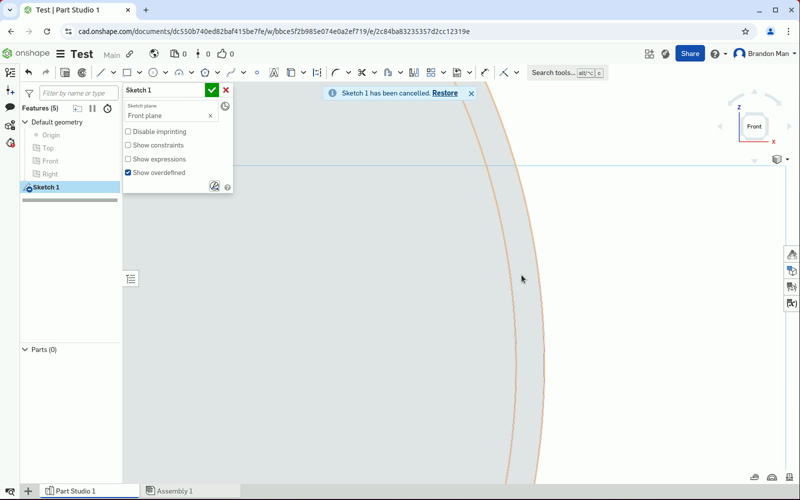
click(521, 274)
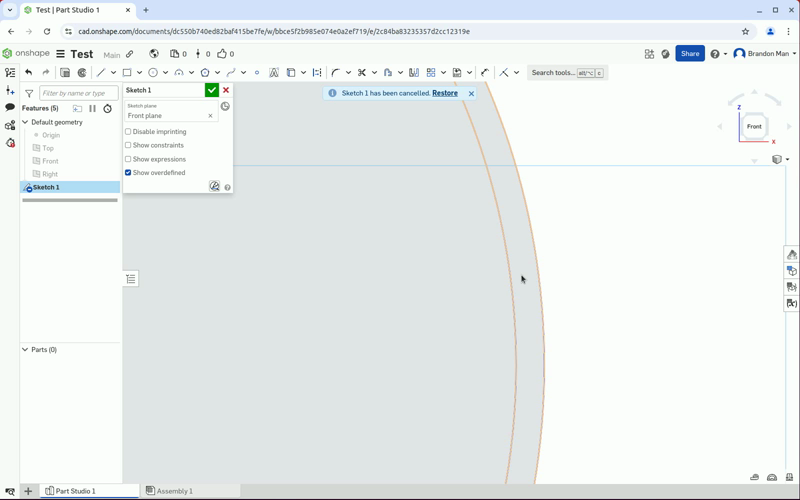
scroll(-6)
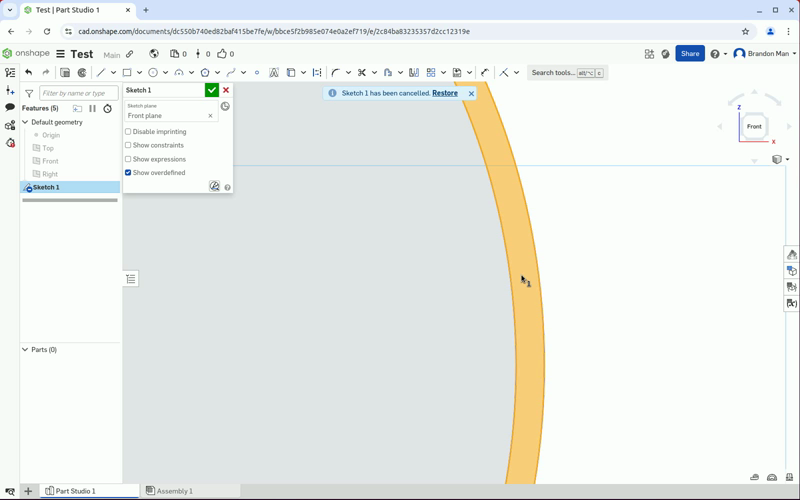
scroll(-6)
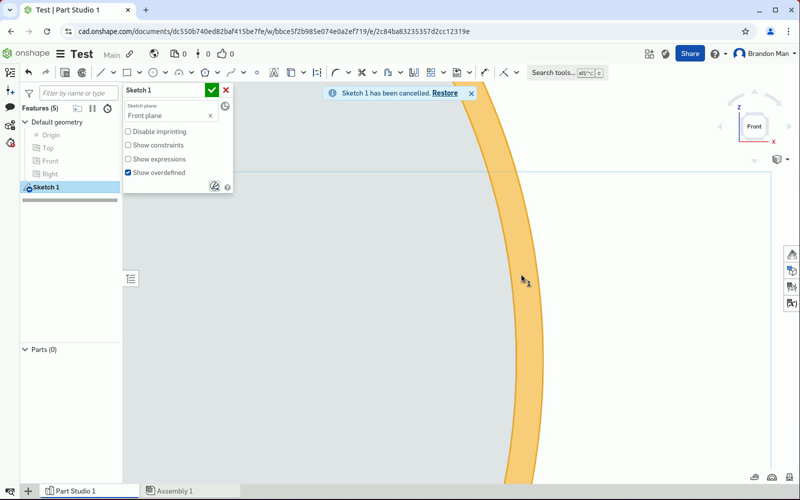
scroll(-6)
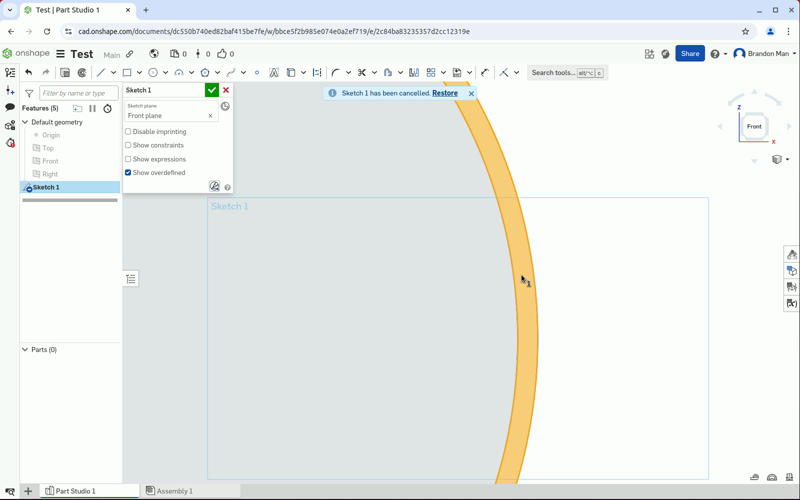
scroll(-6)
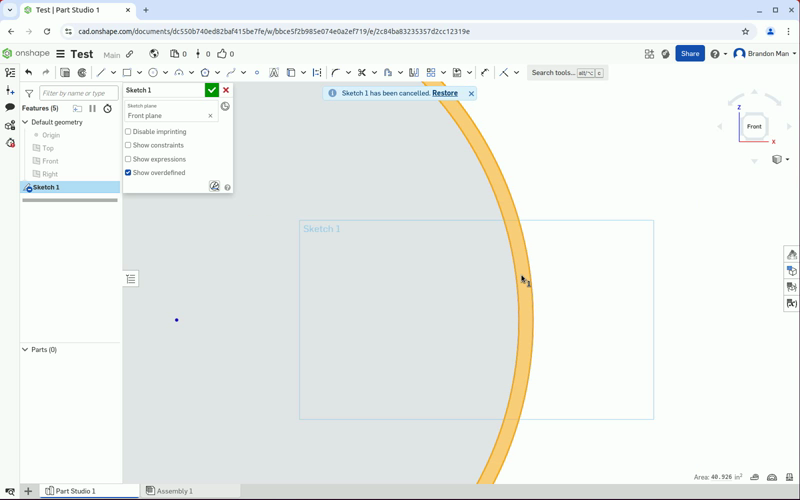
scroll(-6)
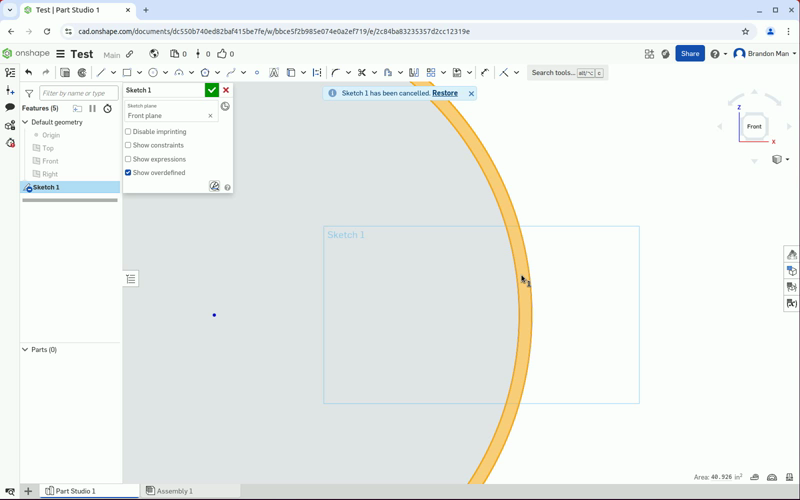
scroll(-6)
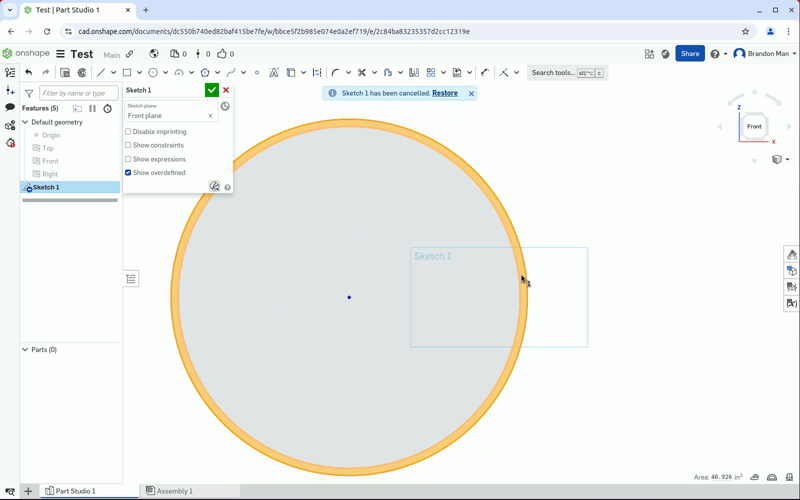
scroll(-6)
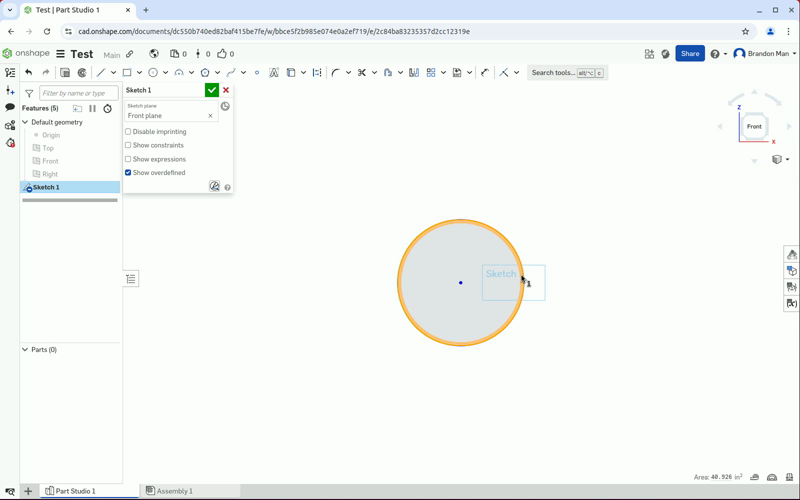
mouse_move(73, 352)
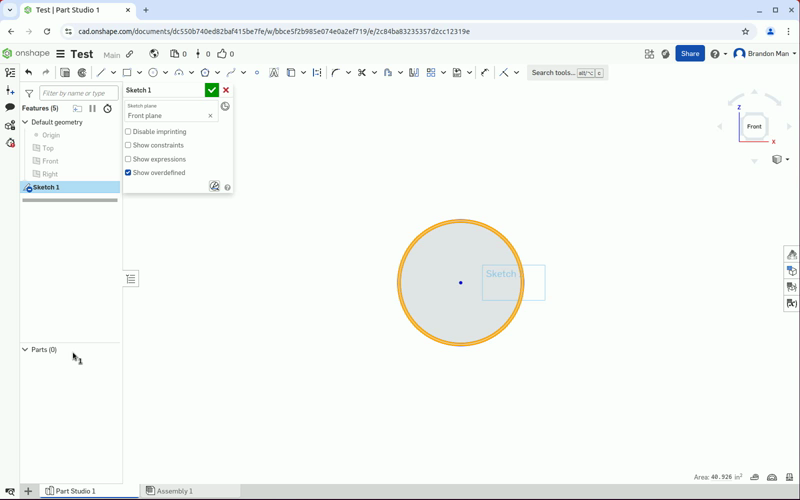
key(shift+y)
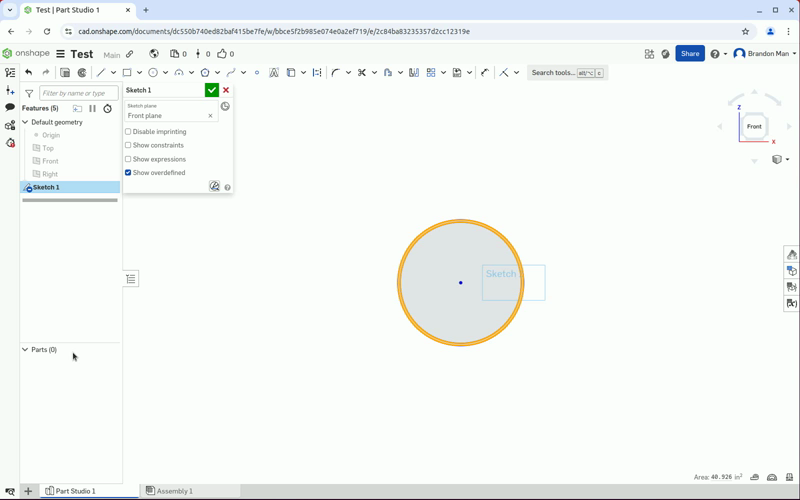
key(shift+e)
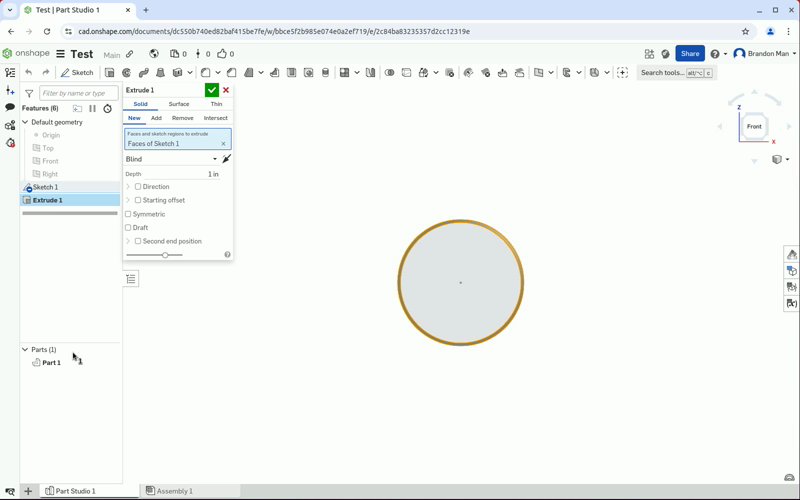
mouse_move(143, 106)
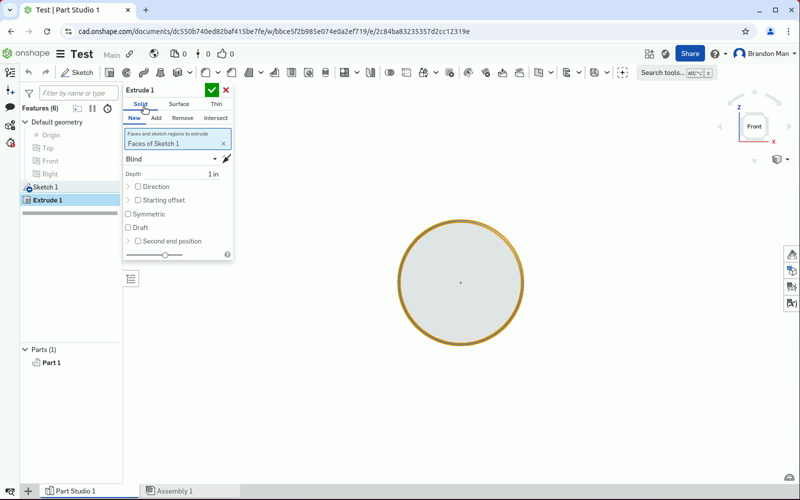
click(143, 106)
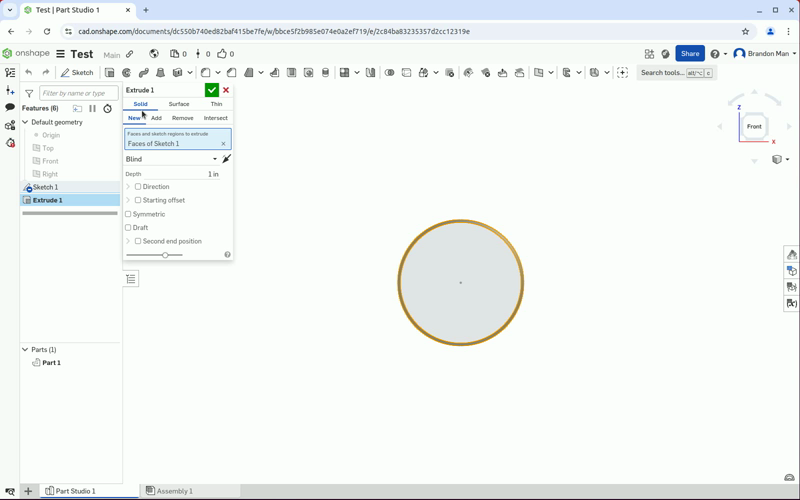
mouse_move(137, 120)
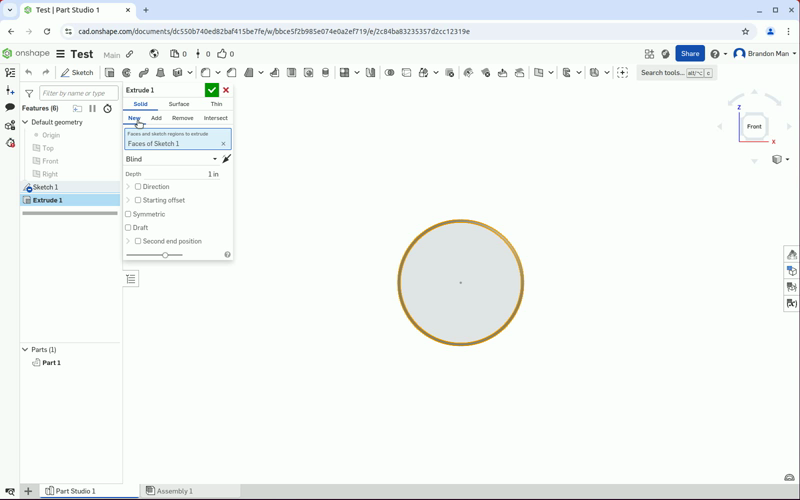
click(137, 120)
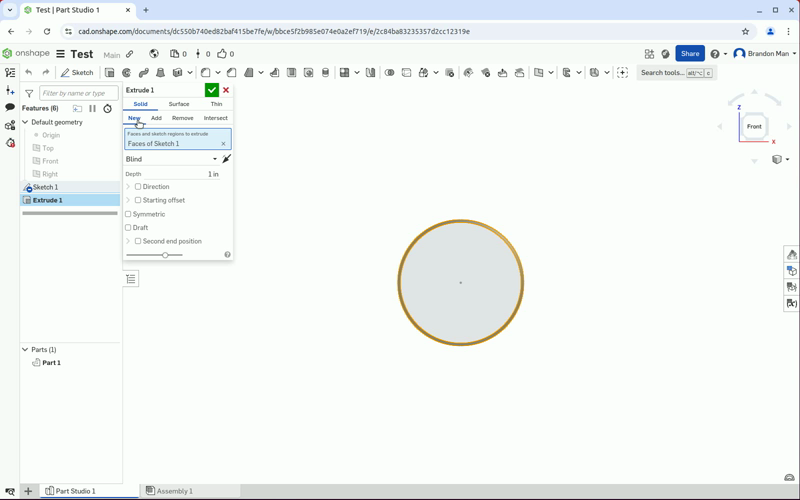
key(tab, 4)
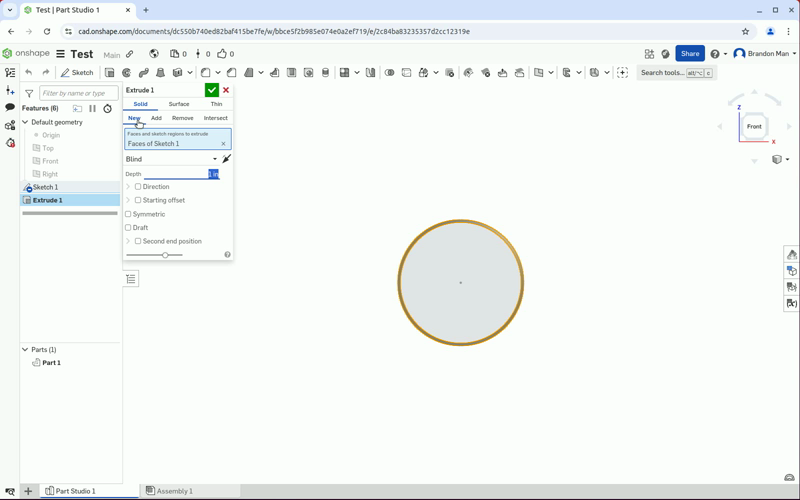
text(2.407)
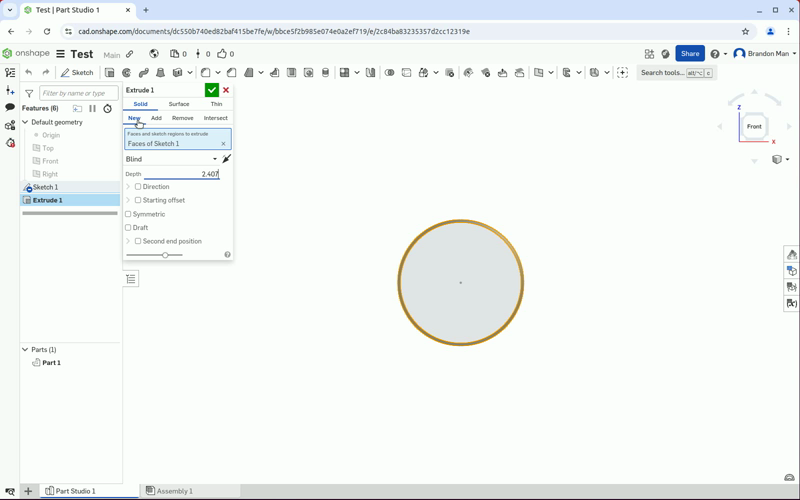
key(enter)
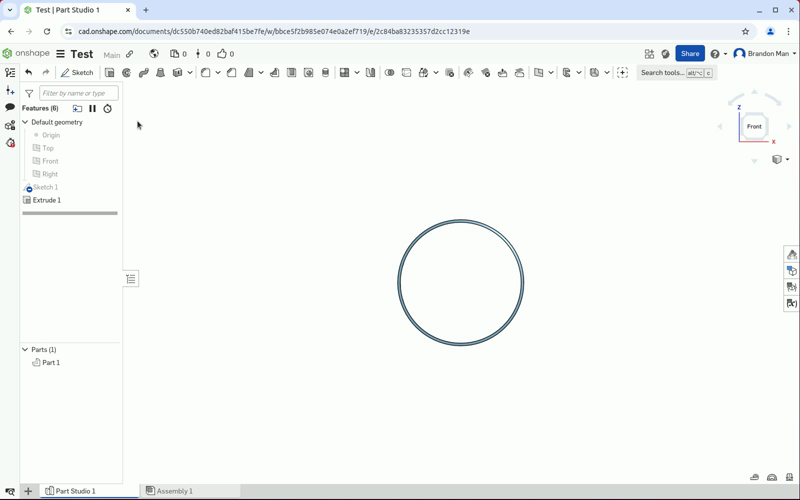
key(shift+h)
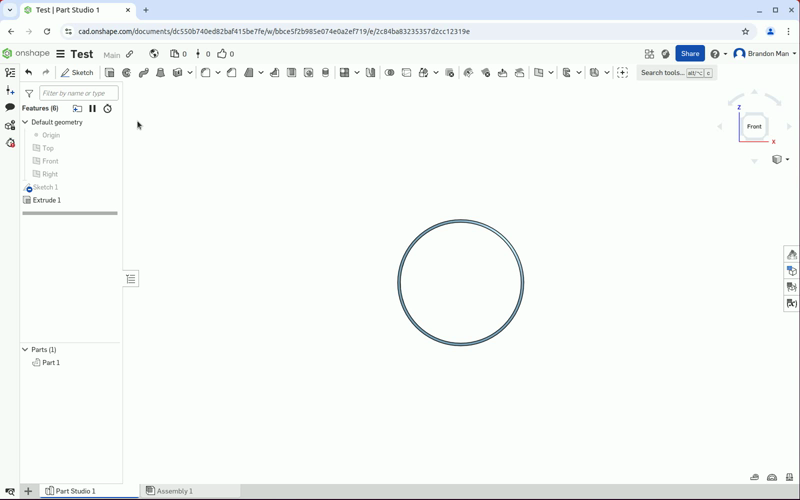
key(shift+h)
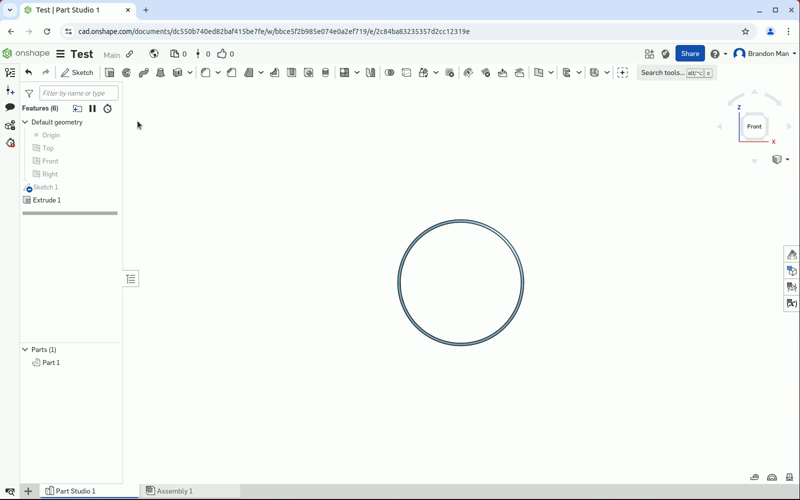
mouse_move(73, 189)
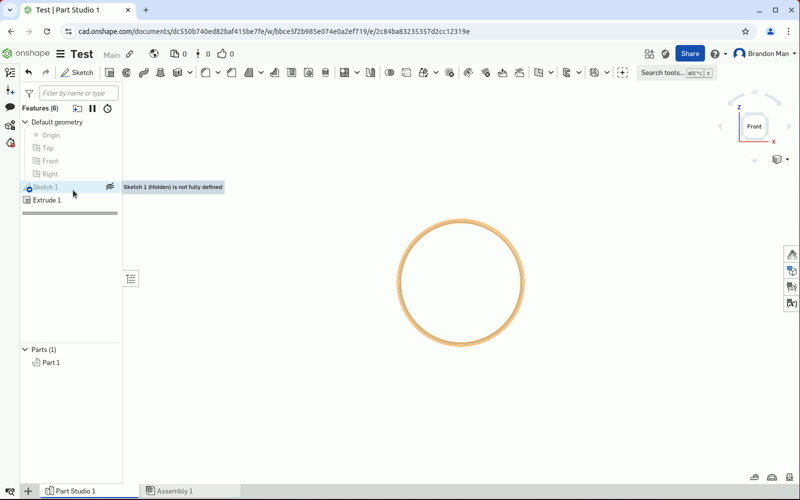
click(73, 189)
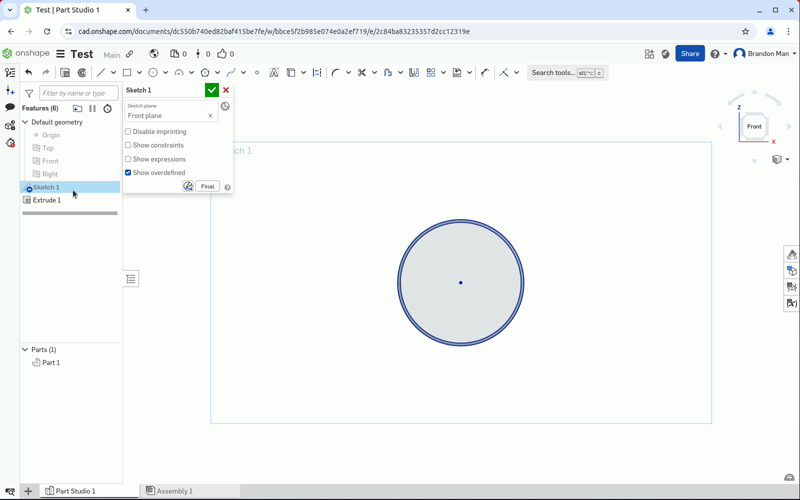
mouse_move(229, 92)
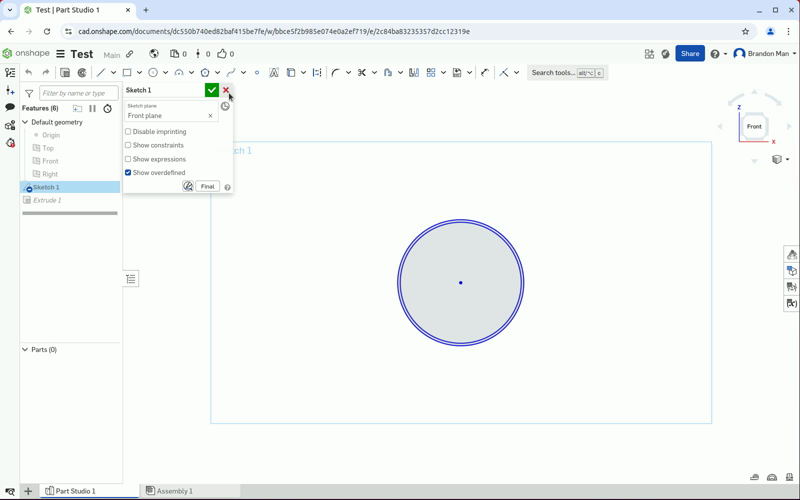
click(229, 92)
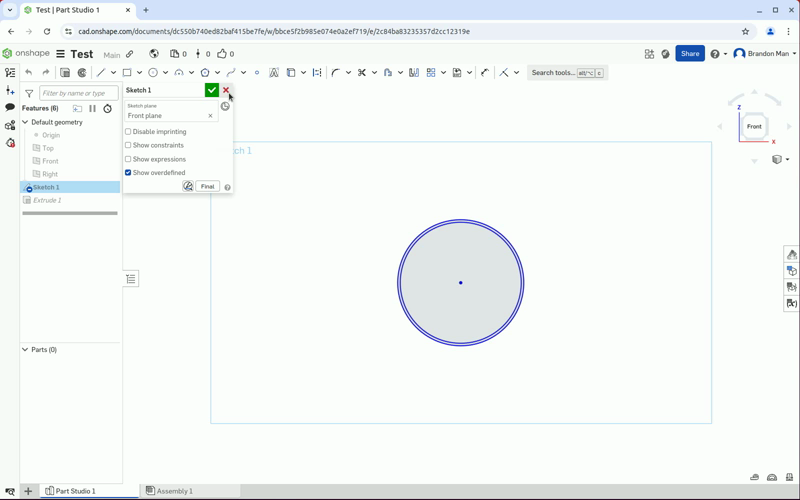
key(shift+s)
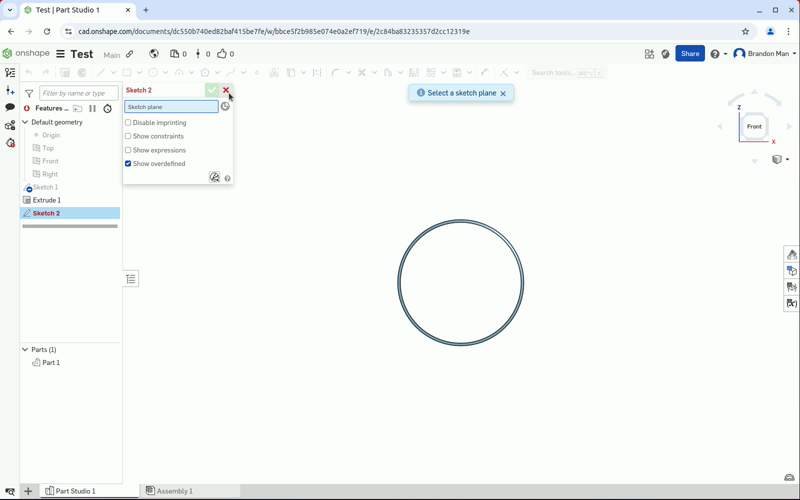
mouse_move(73, 163)
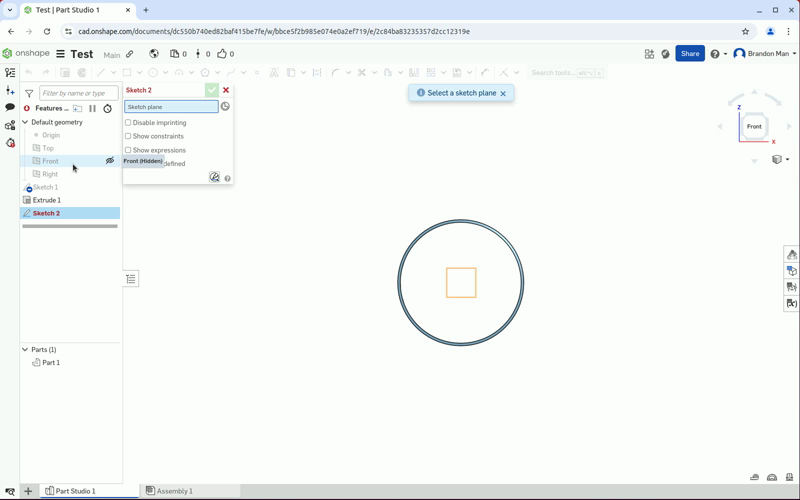
click(73, 163)
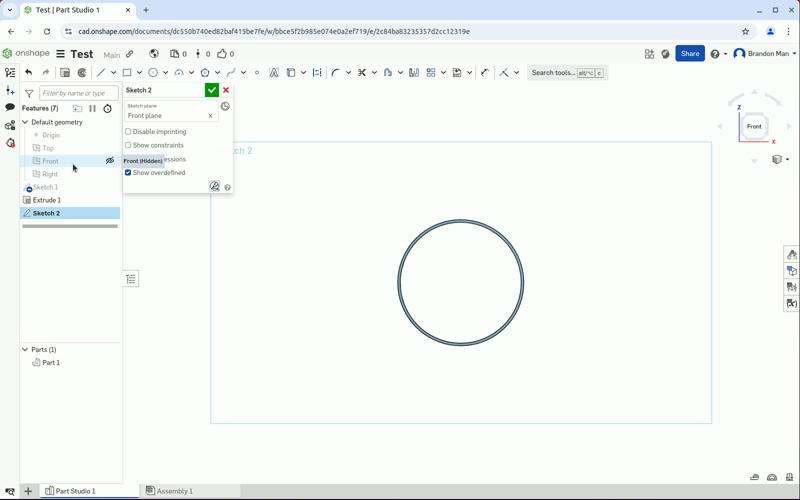
mouse_move(73, 352)
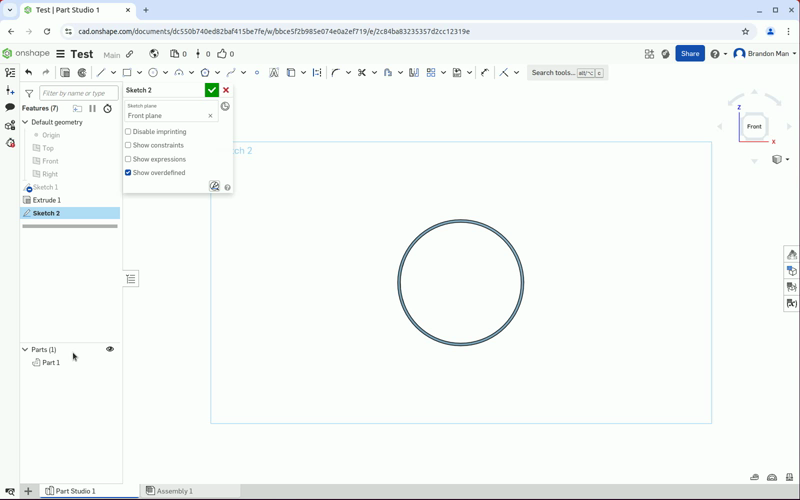
key(y)
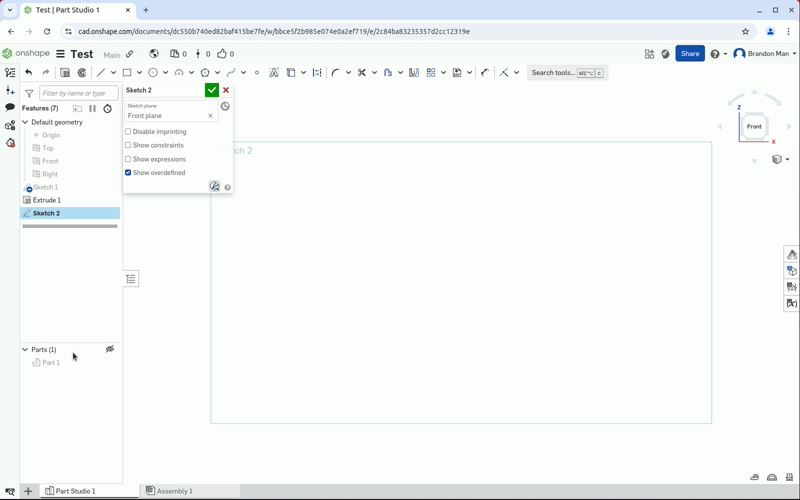
key(c)
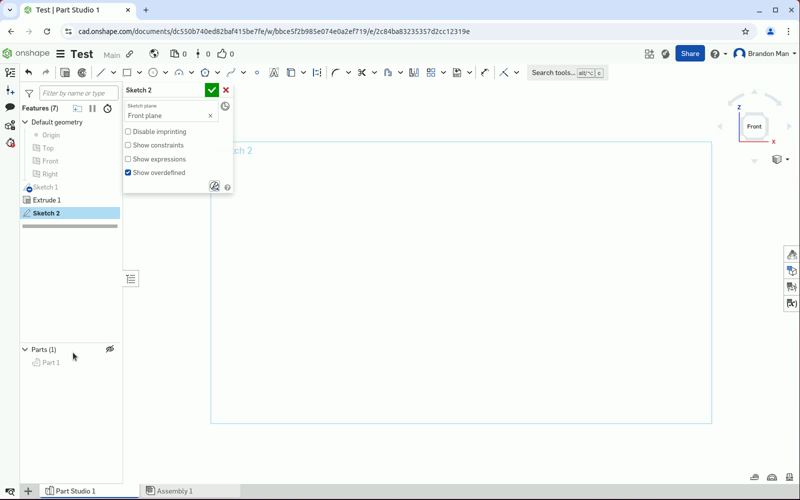
key_down(shift)
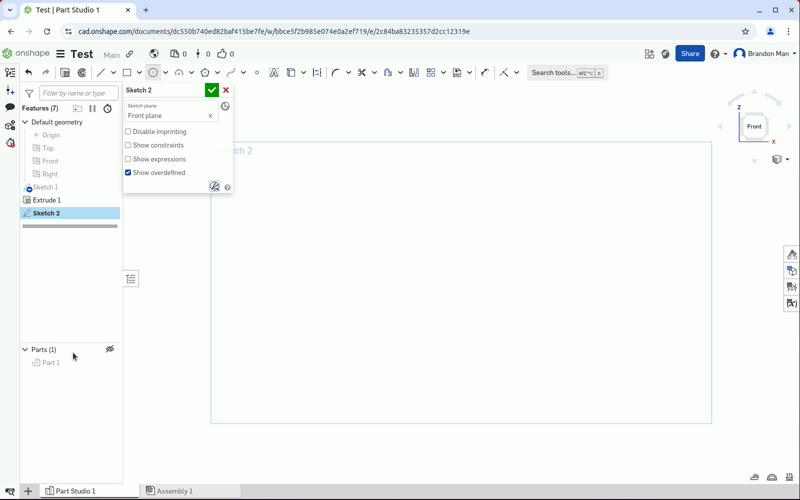
mouse_move(461, 282)
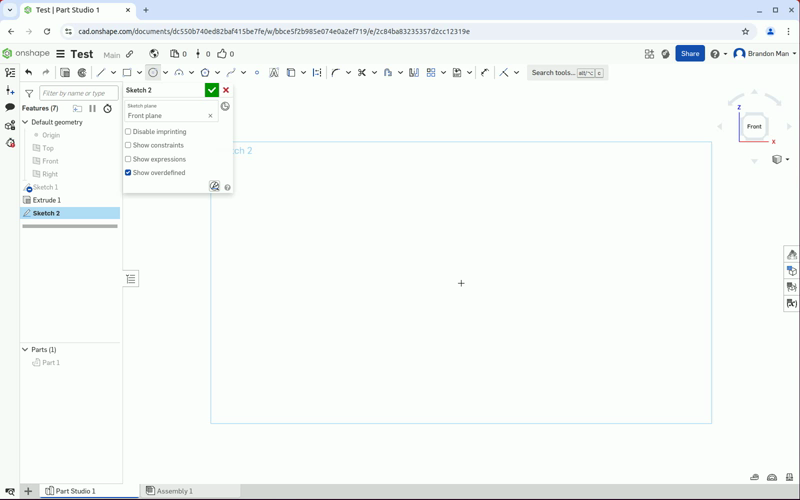
click(461, 282)
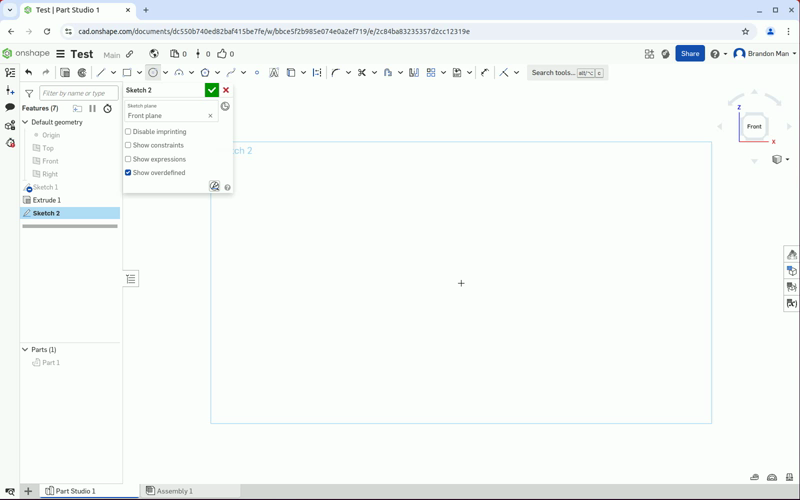
key_up(shift)
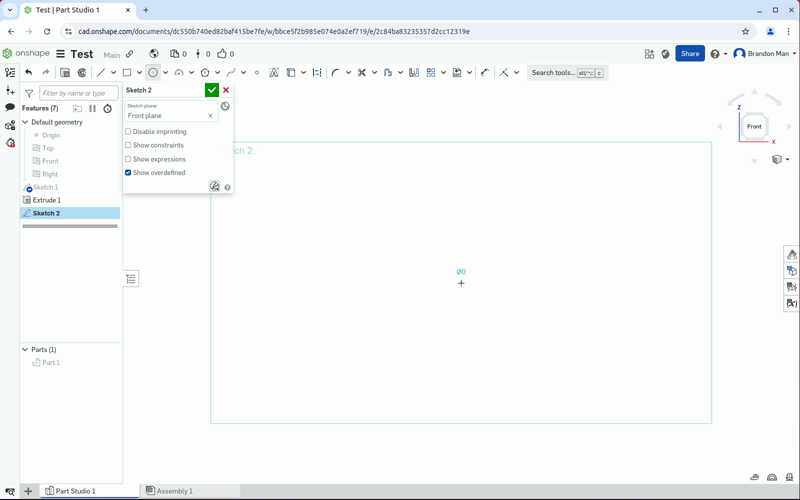
mouse_move(574, 282)
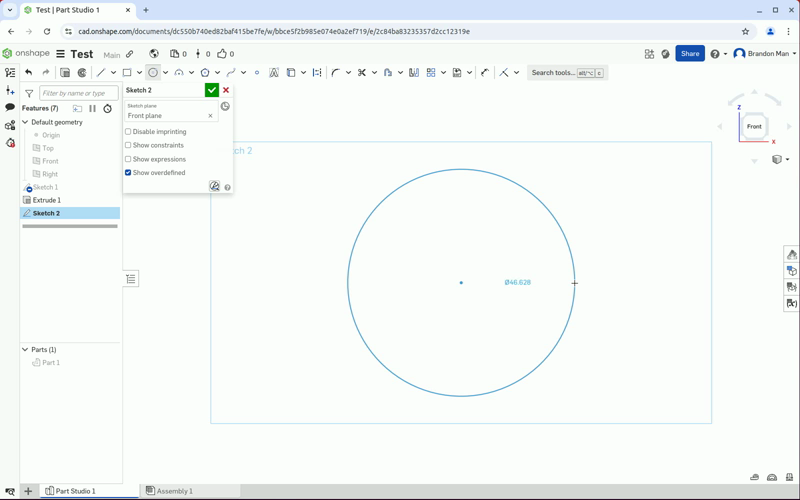
click(574, 282)
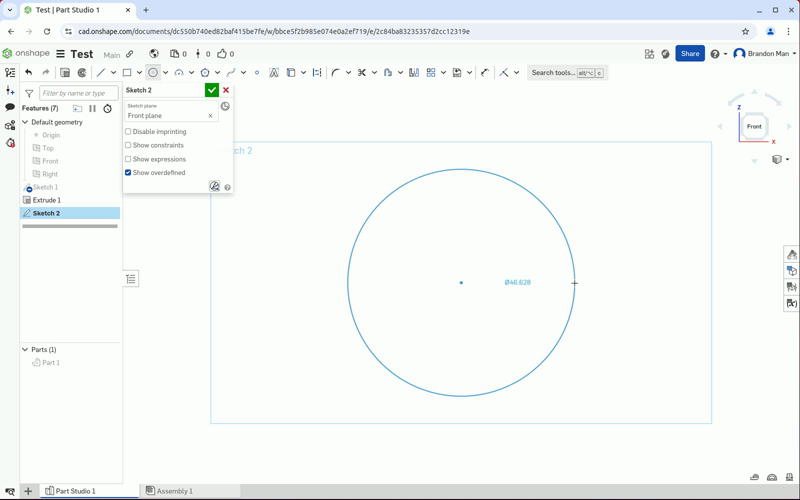
key(esc)
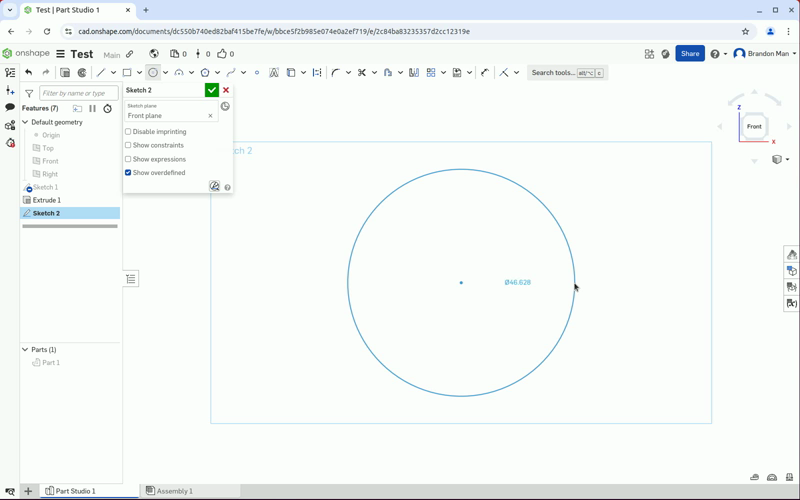
mouse_move(518, 265)
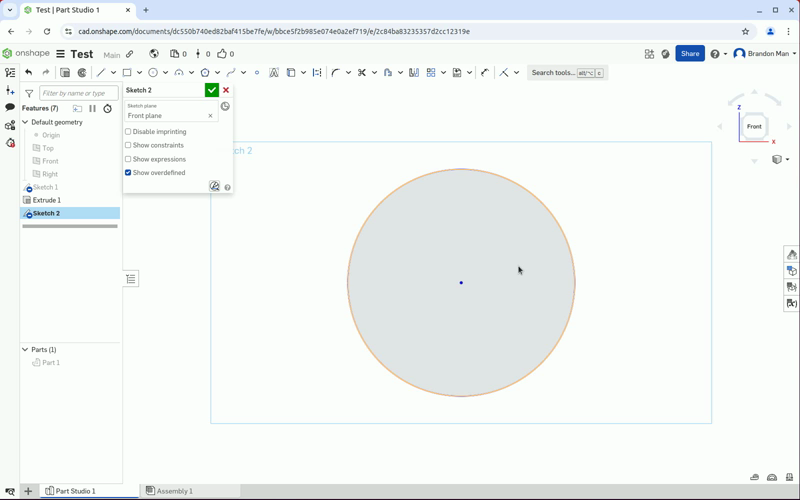
click(518, 265)
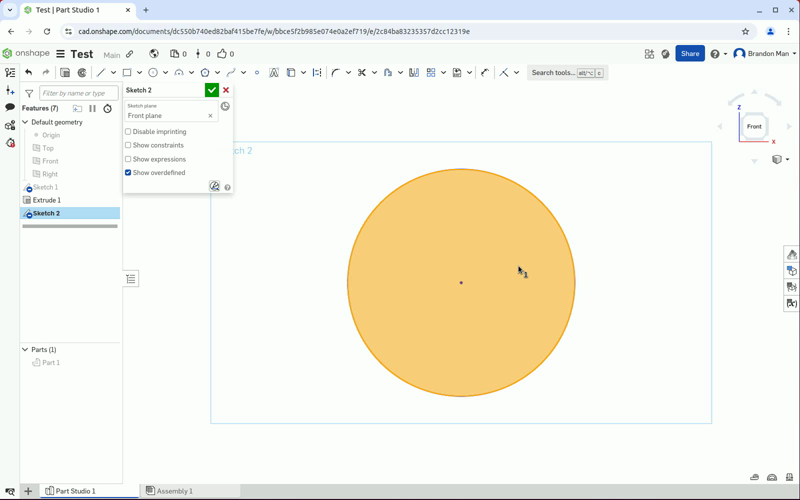
mouse_move(73, 352)
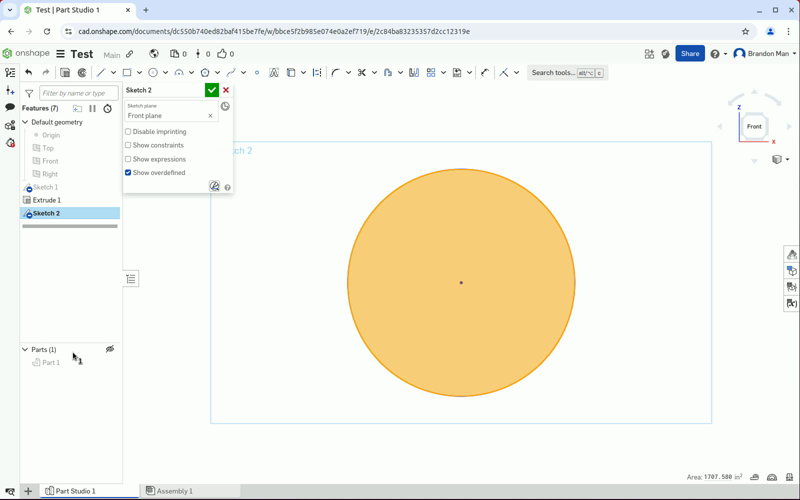
key(shift+y)
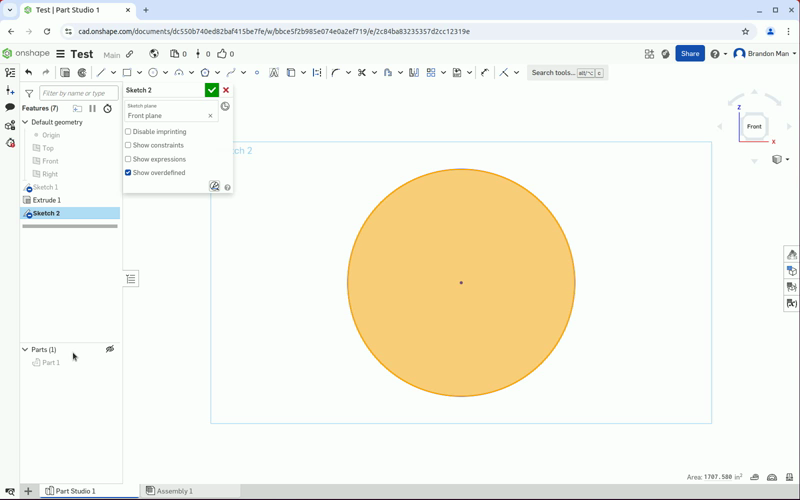
key(shift+e)
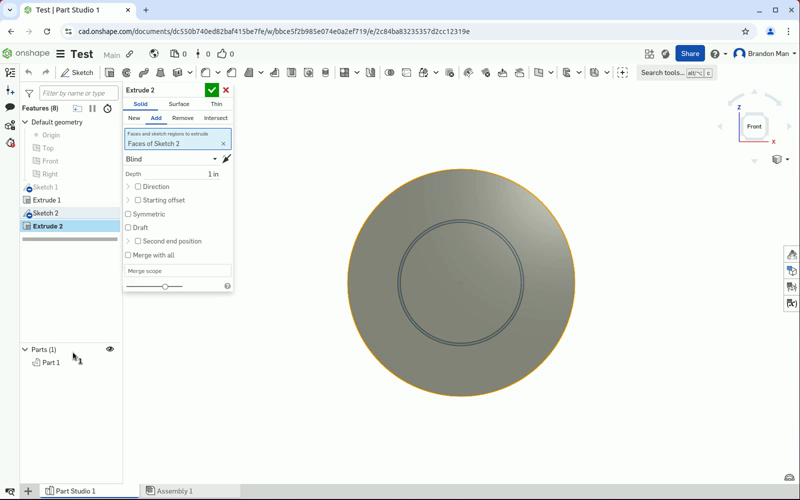
mouse_move(143, 106)
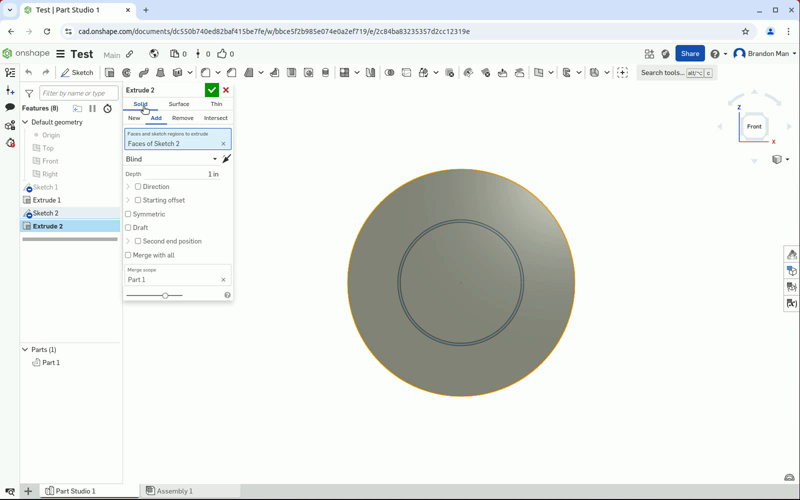
click(143, 106)
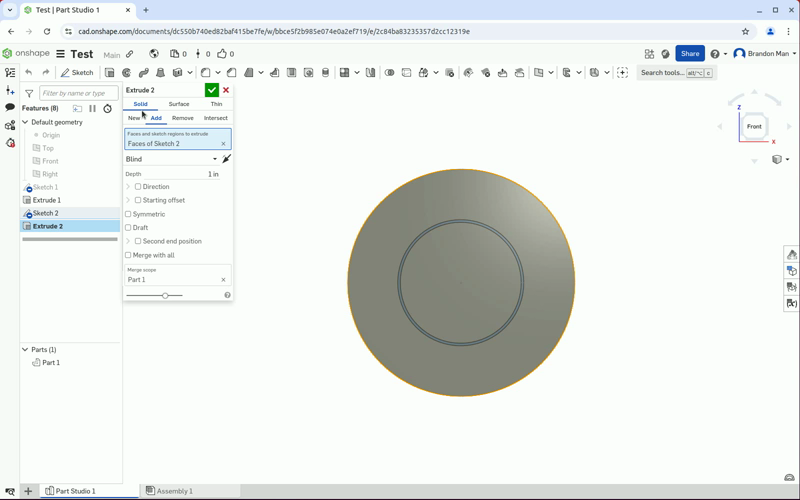
mouse_move(137, 120)
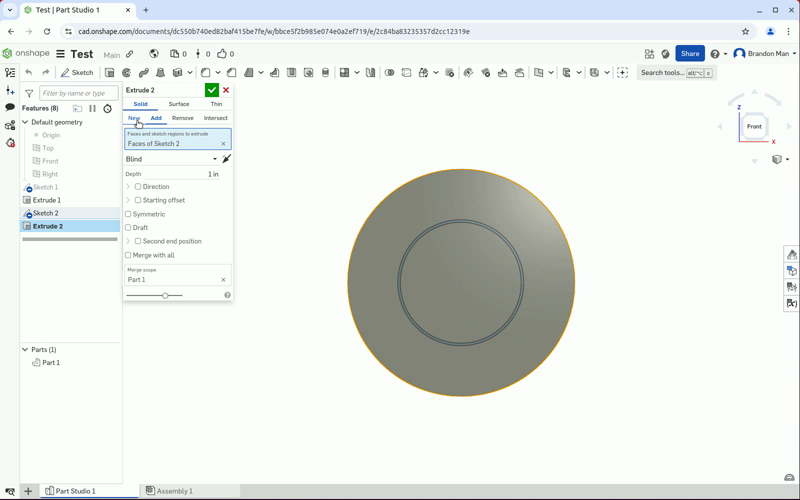
click(137, 120)
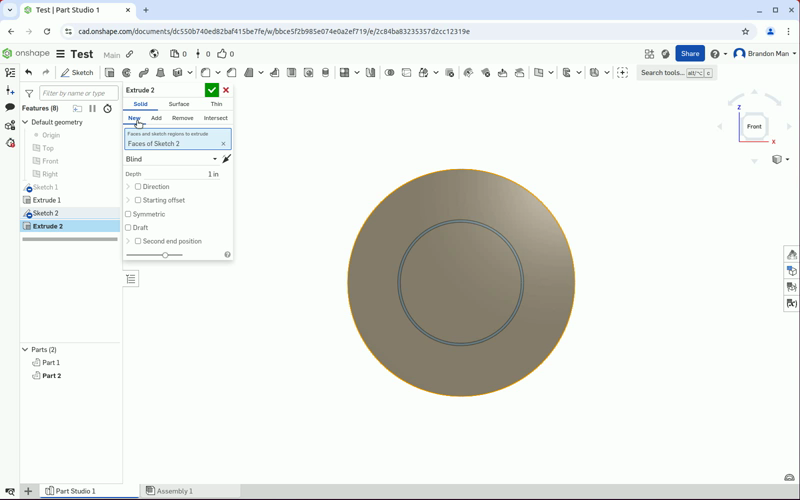
key(tab, 4)
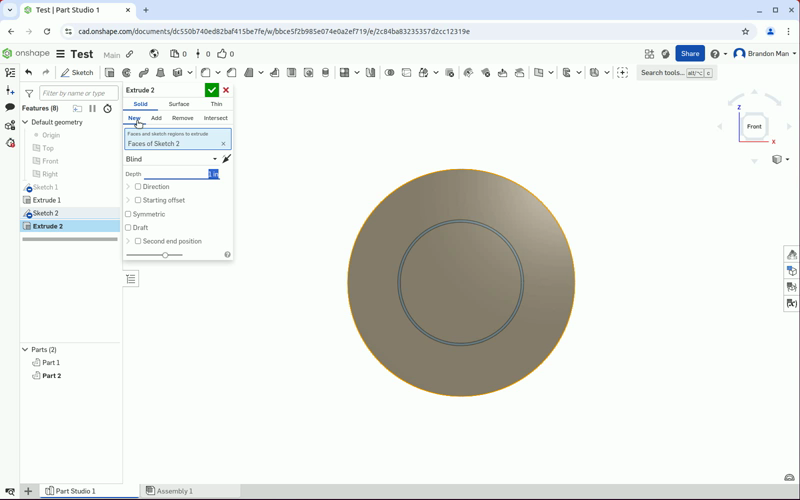
text(1.685)
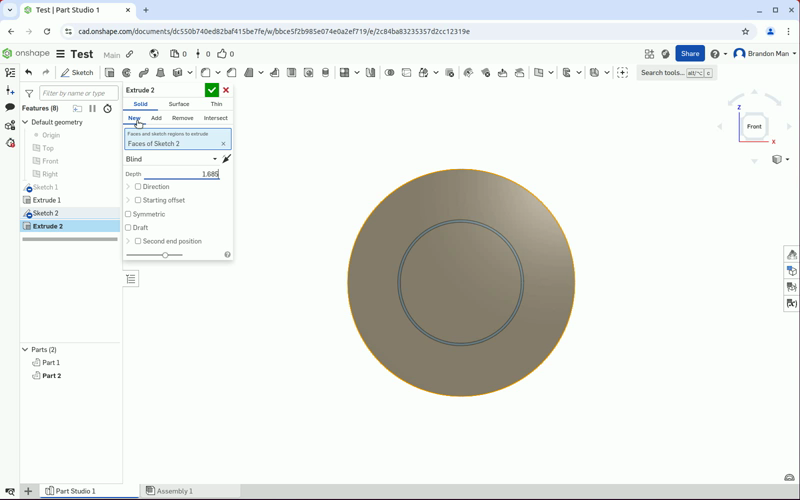
key(enter)
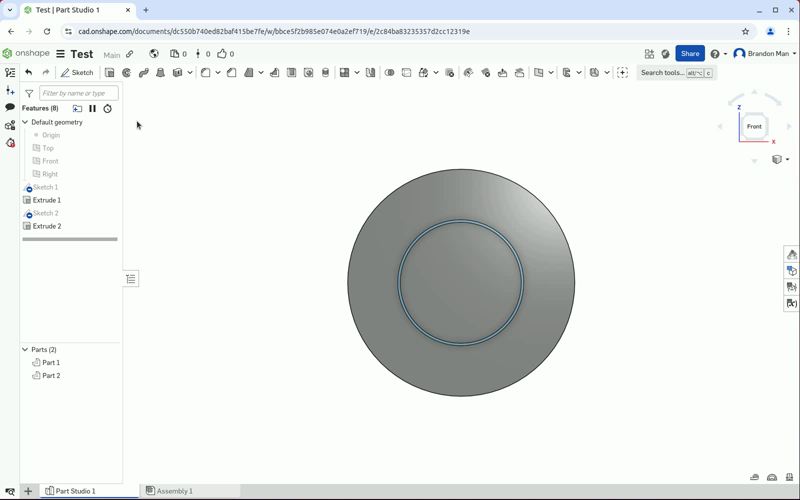
key(shift+h)
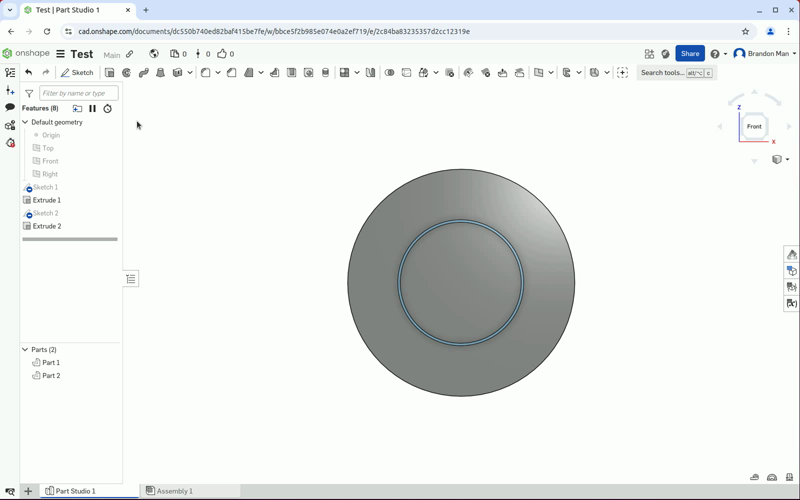
key(shift+h)
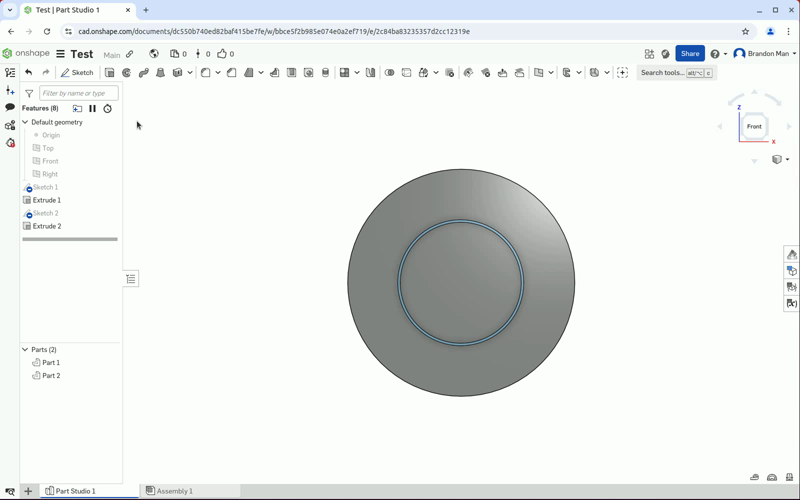
mouse_move(73, 189)
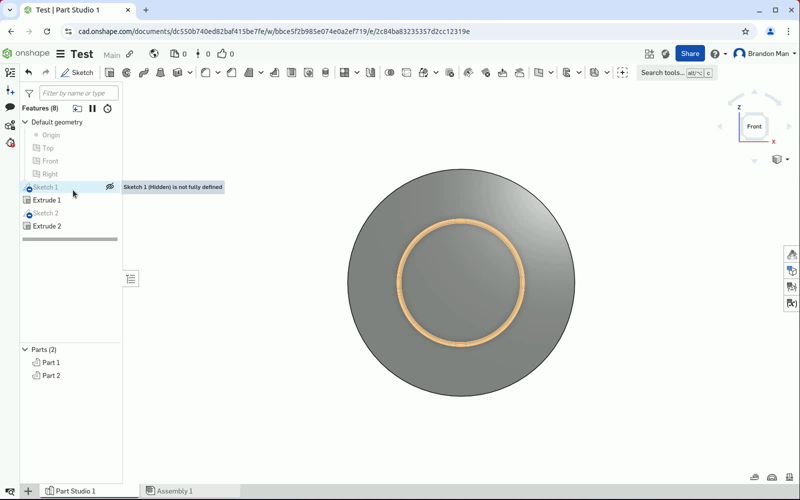
click(73, 189)
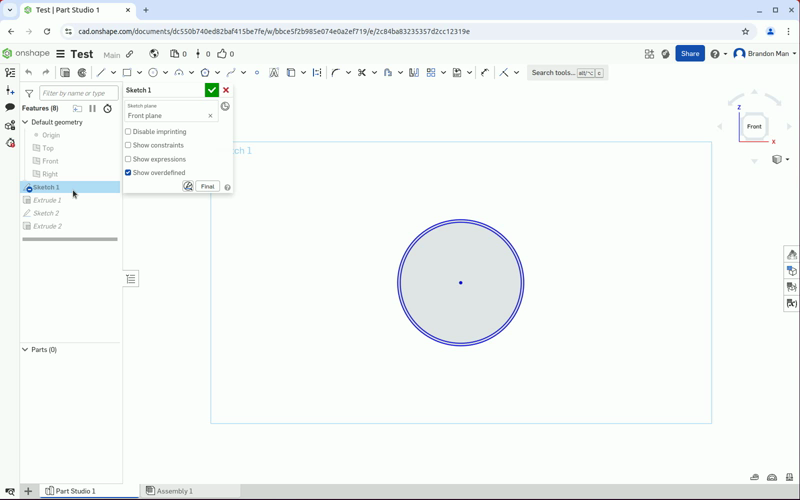
mouse_move(229, 92)
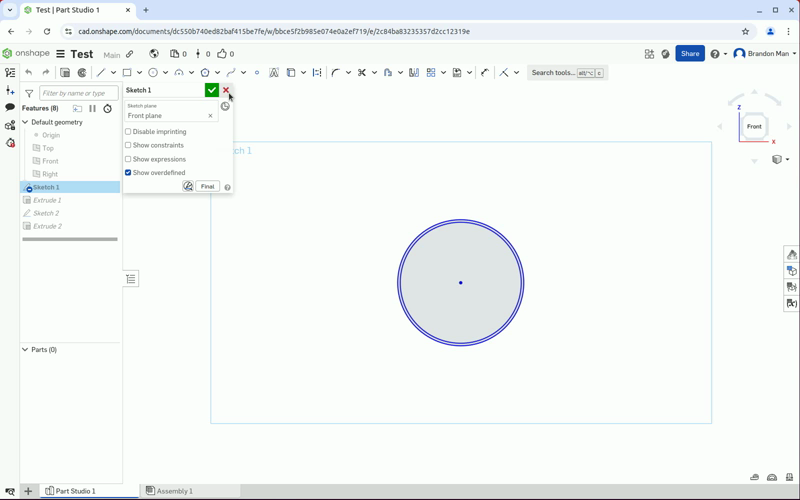
click(229, 92)
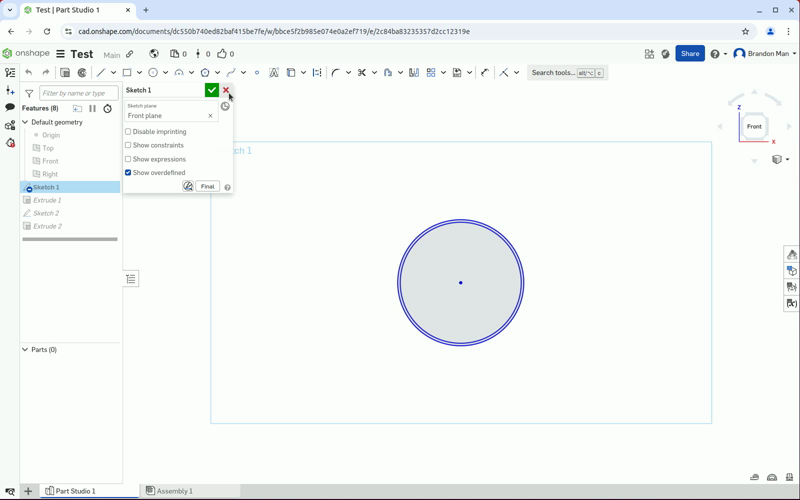
key(shift+s)
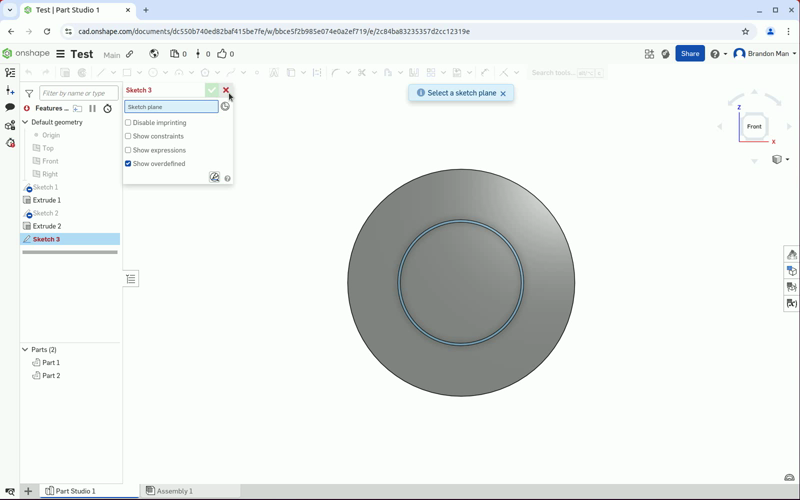
mouse_move(73, 163)
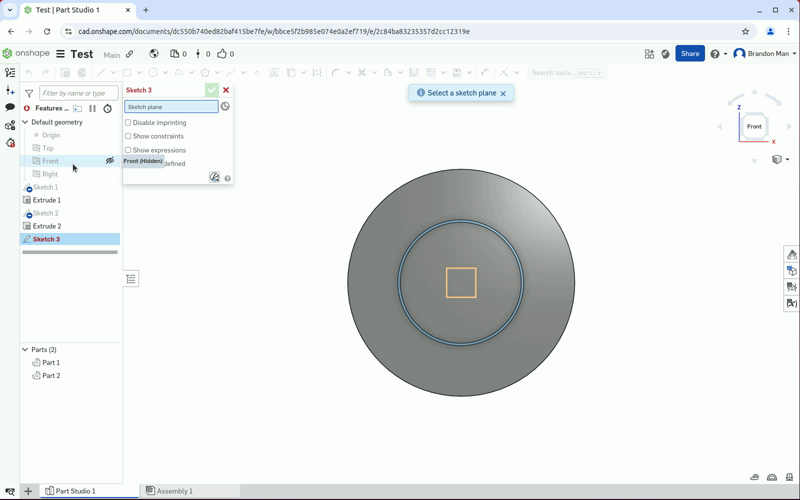
click(73, 163)
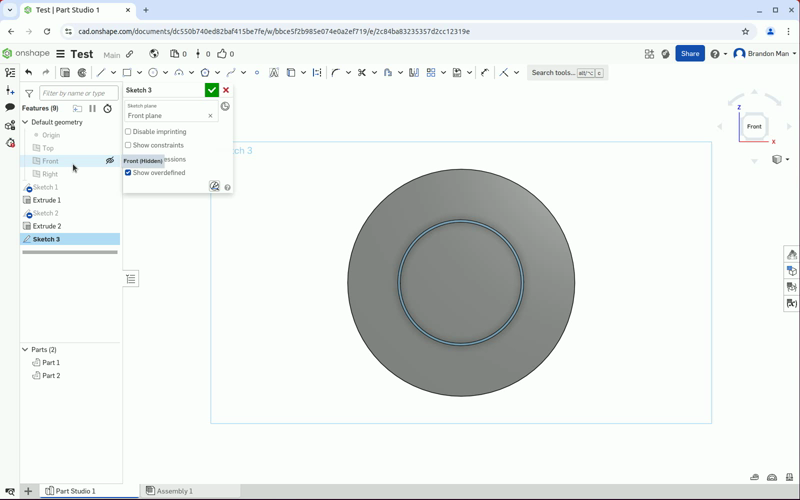
mouse_move(73, 352)
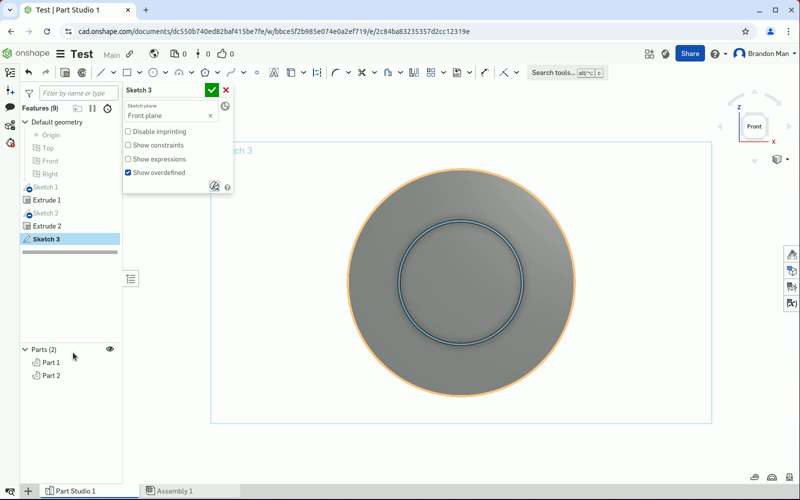
key(y)
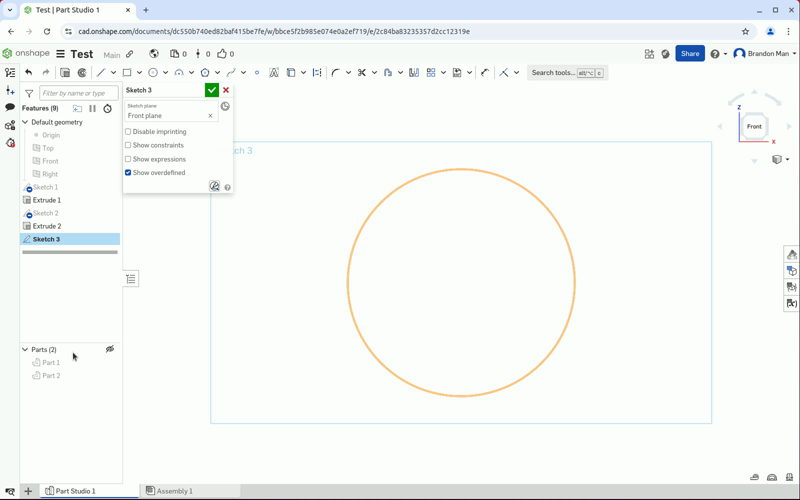
key(c)
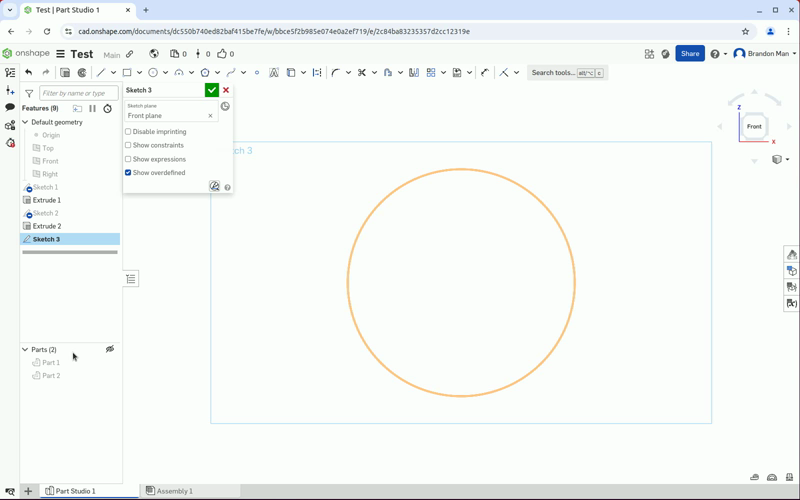
key_down(shift)
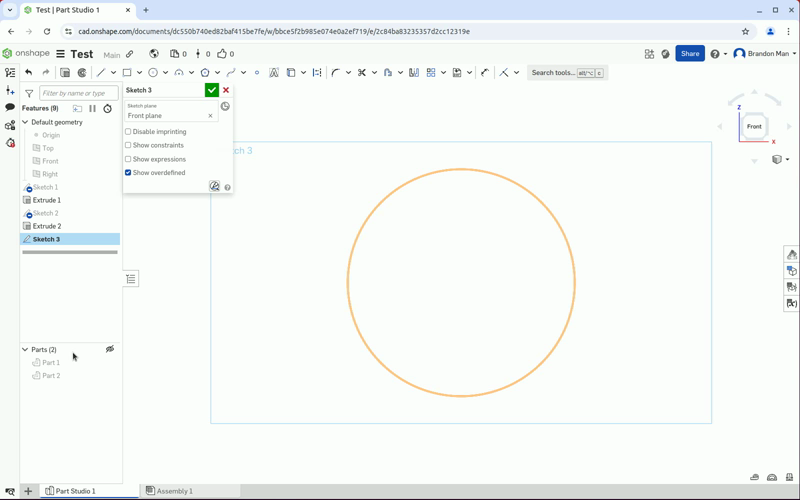
mouse_move(461, 282)
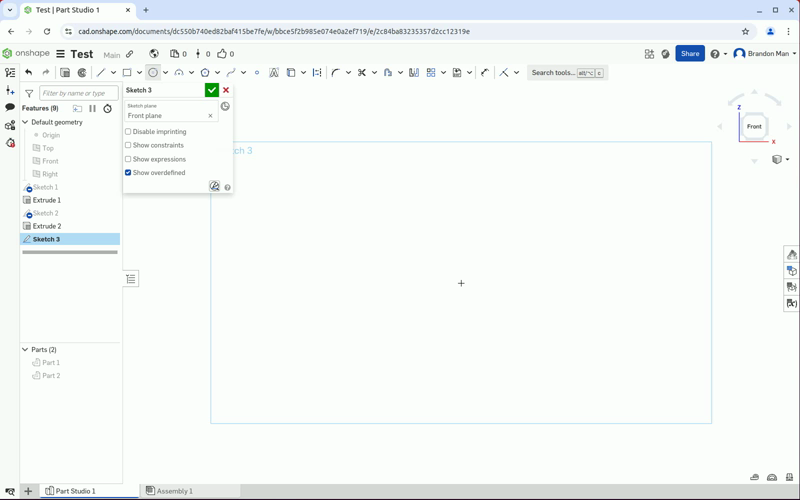
click(461, 282)
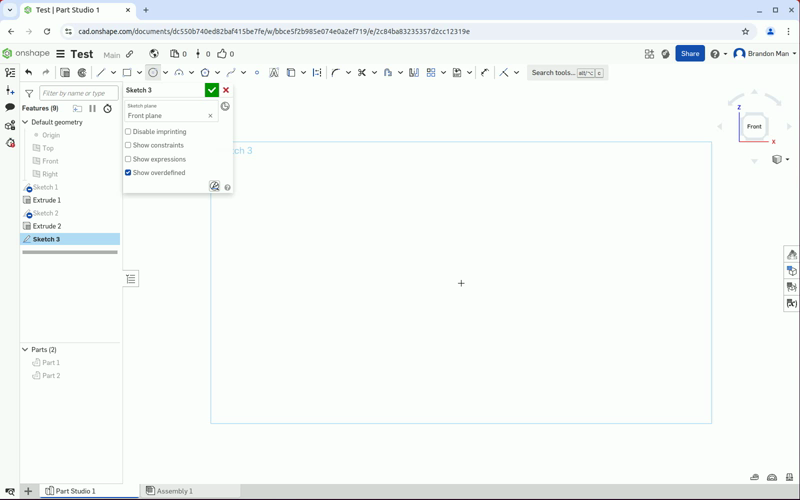
key_up(shift)
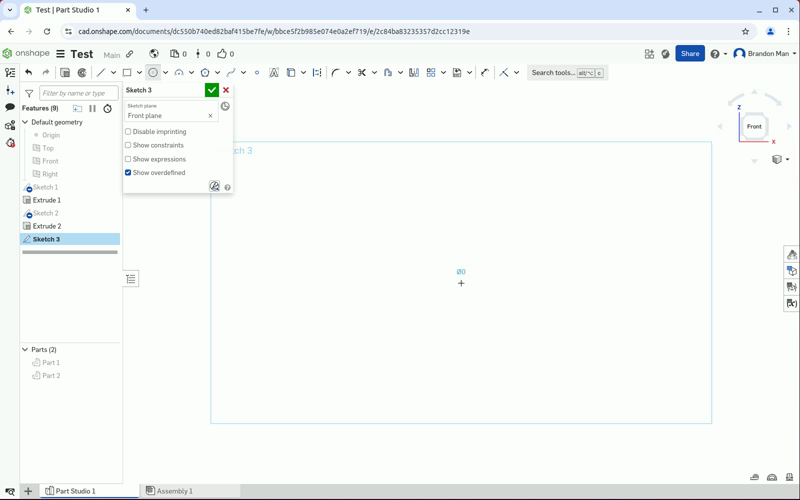
mouse_move(485, 282)
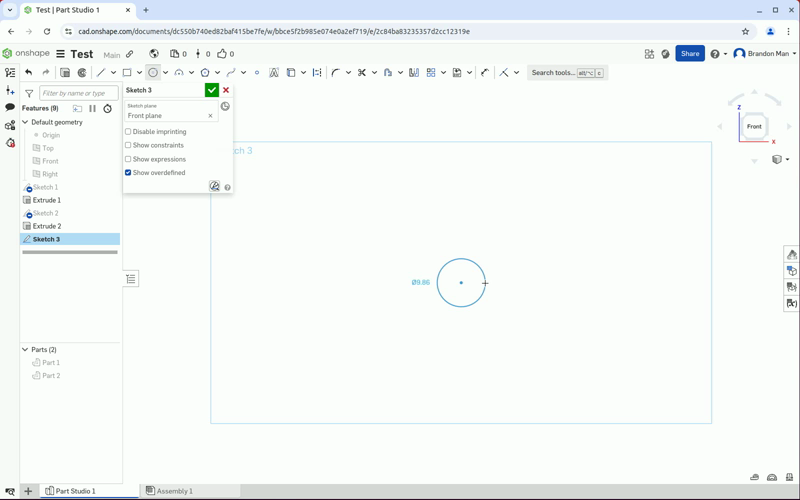
click(485, 282)
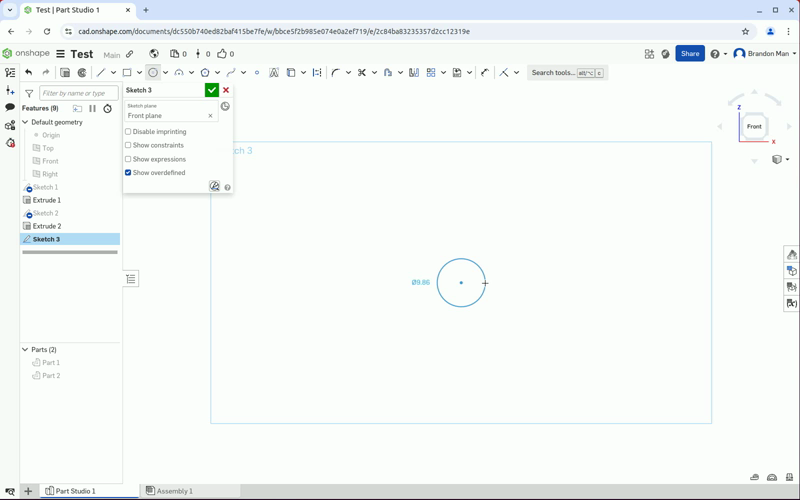
key(esc)
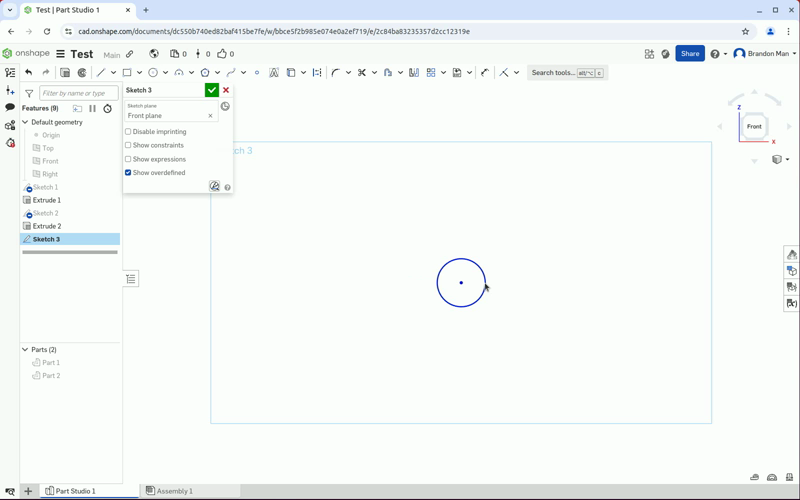
mouse_move(454, 299)
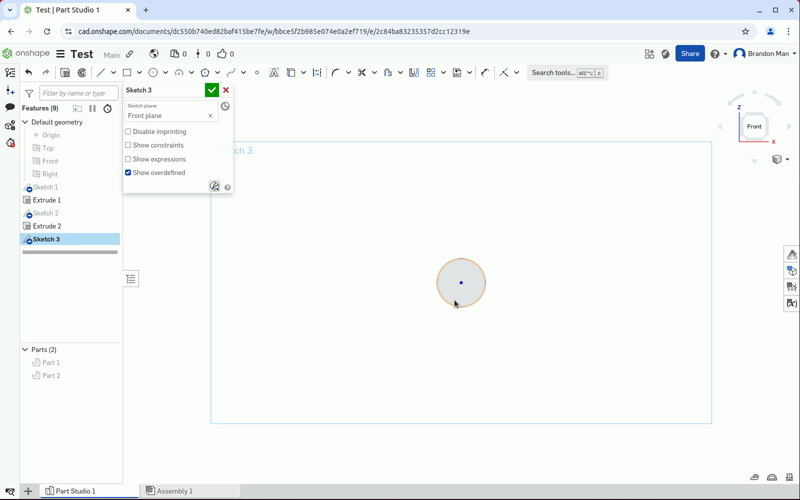
click(454, 299)
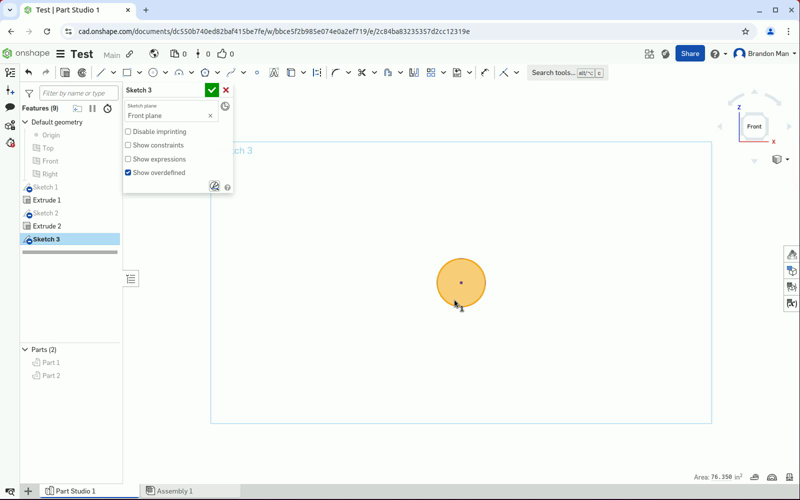
mouse_move(73, 352)
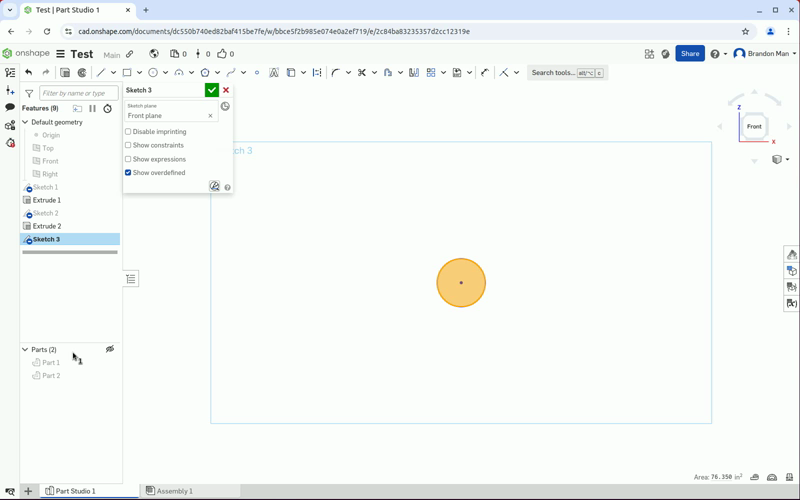
key(shift+y)
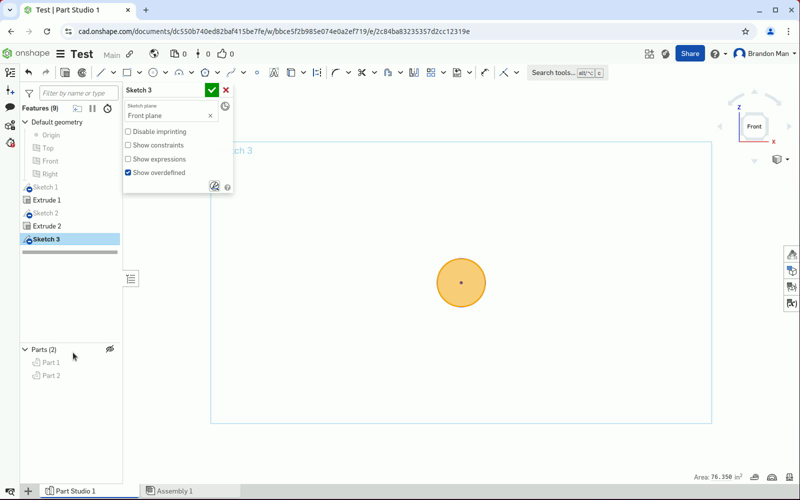
key(shift+e)
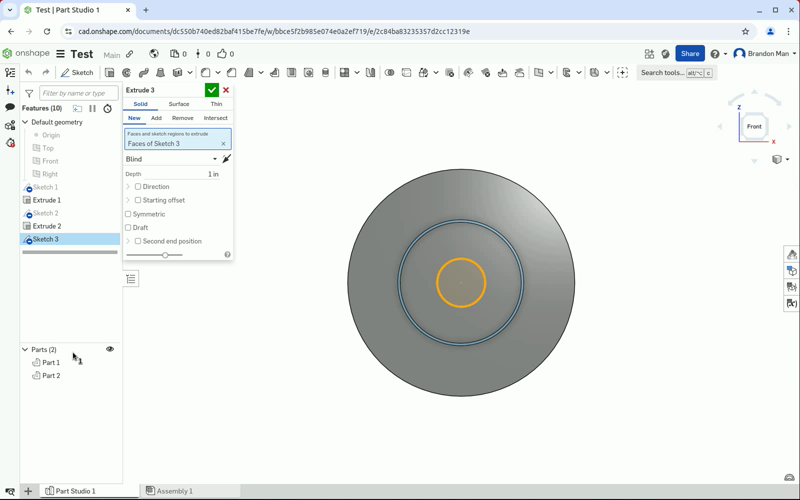
mouse_move(143, 106)
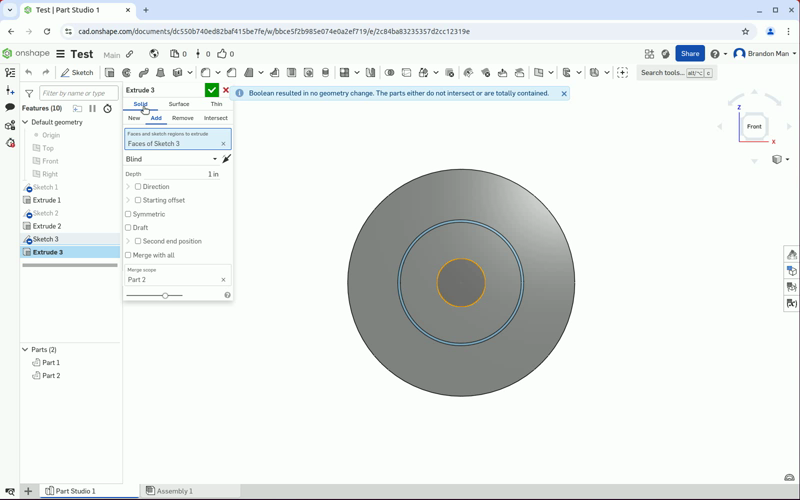
click(143, 106)
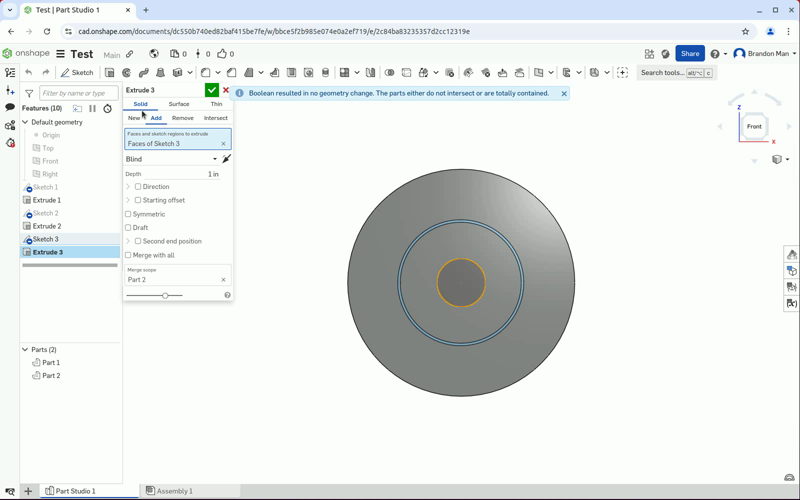
mouse_move(137, 120)
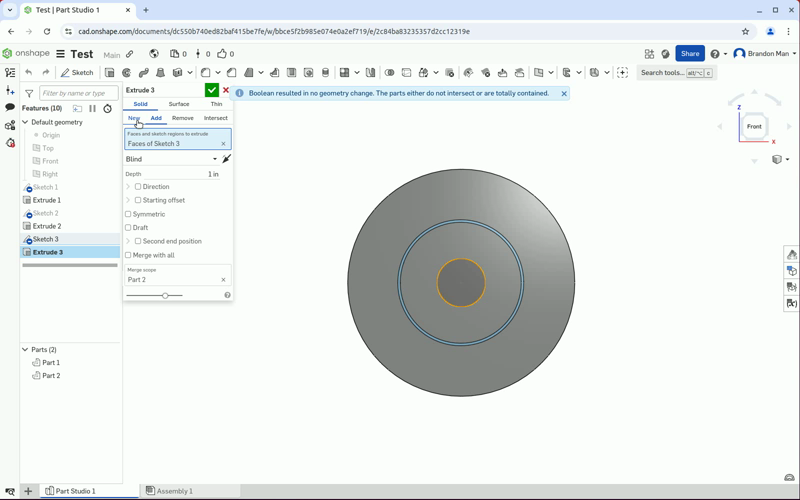
click(137, 120)
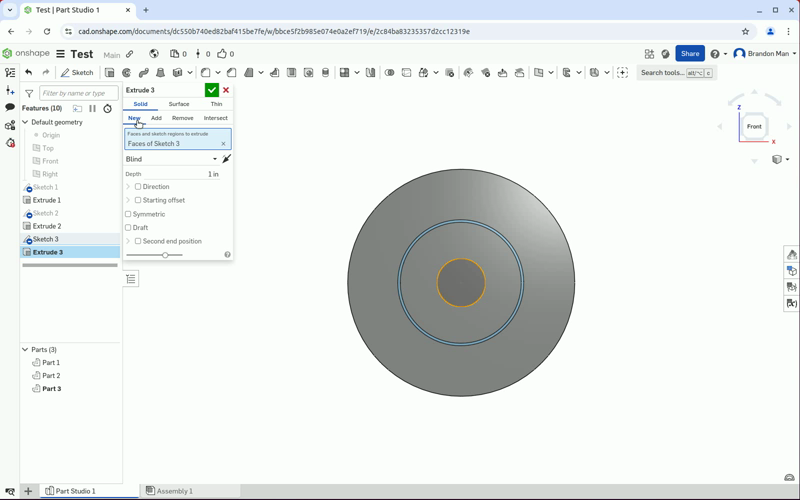
key(tab, 4)
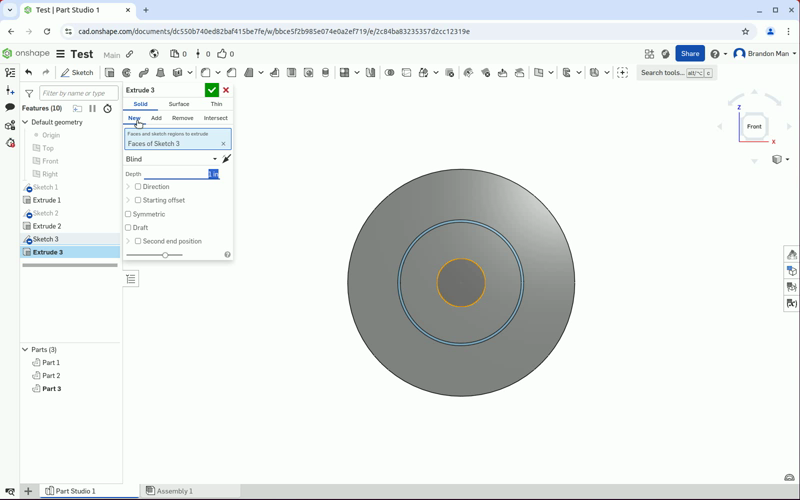
text(3.129)
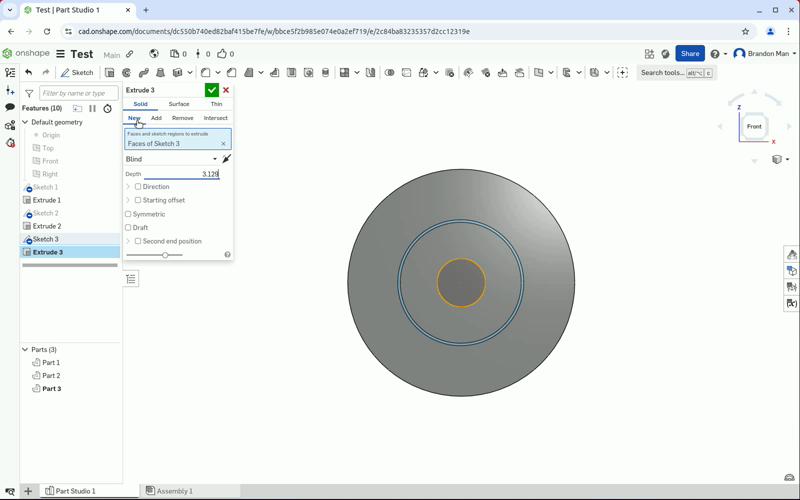
key(enter)
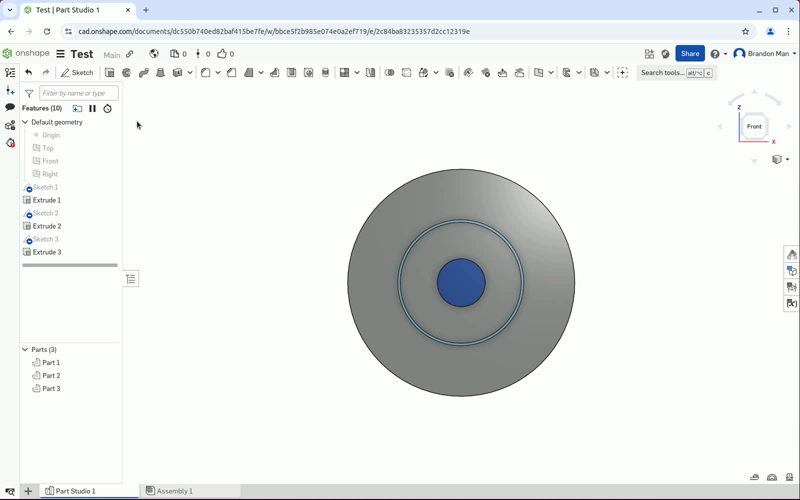
key(shift+h)
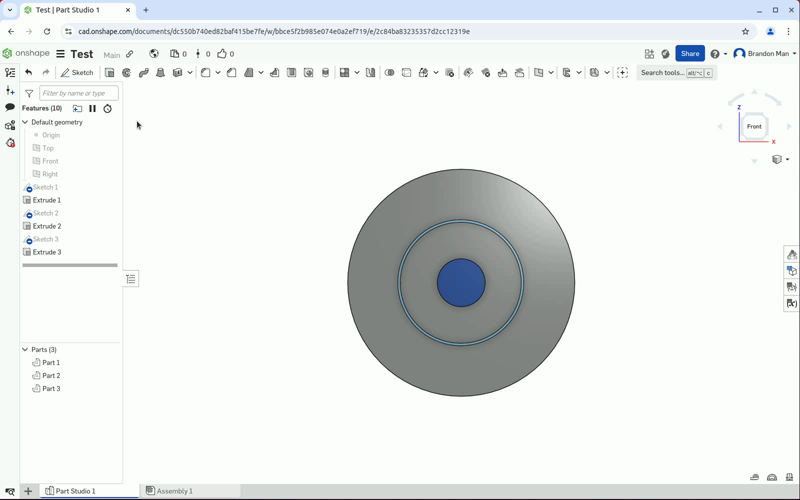
key(shift+h)
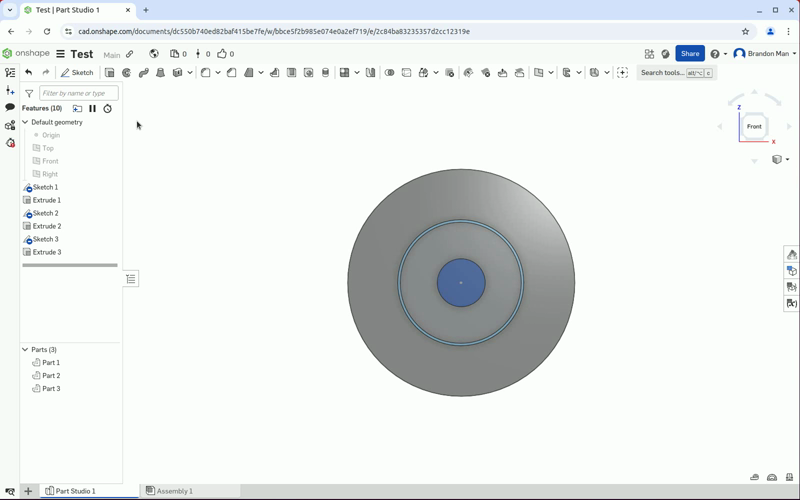
key(shift+7)
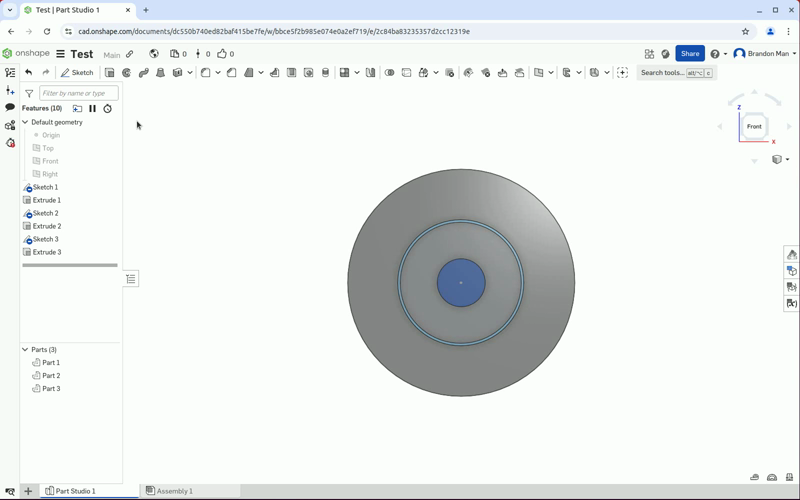
key(left, 2)
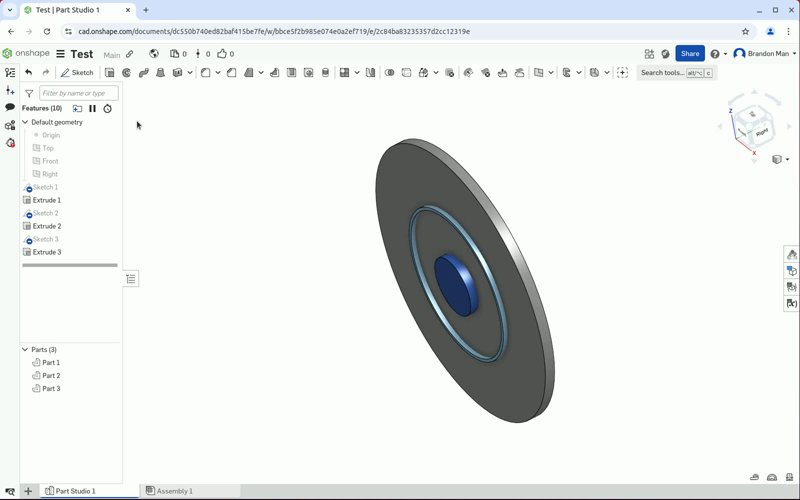
key(down, 2)
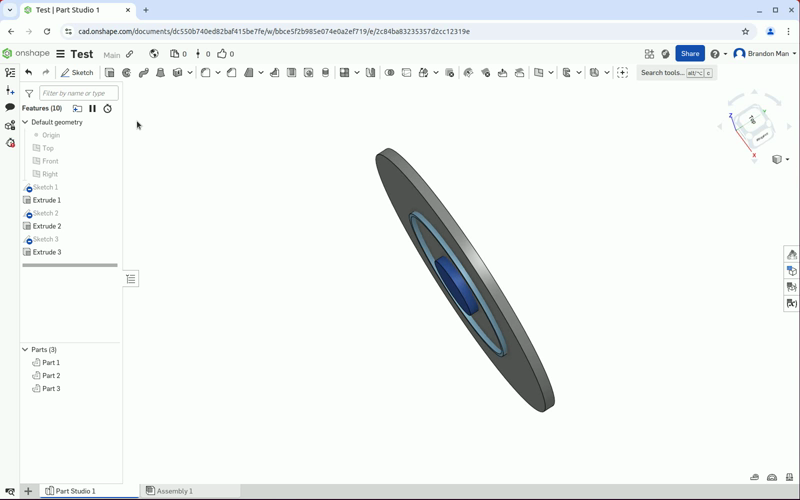
key(up, 2)
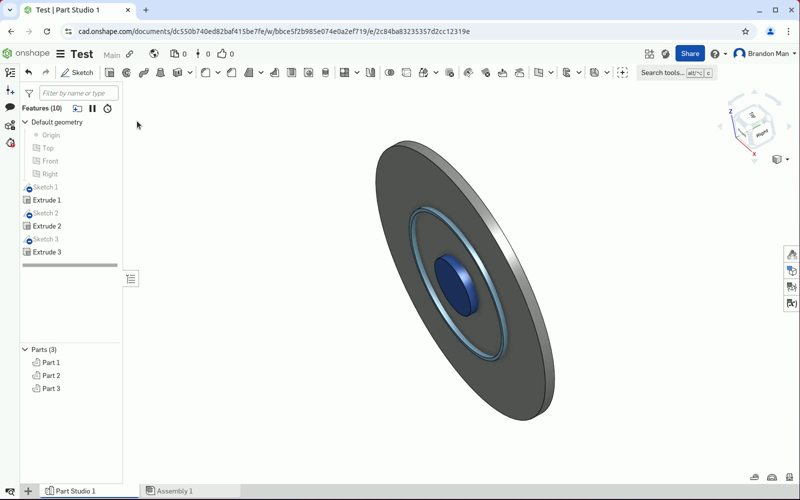
key(right, 2)
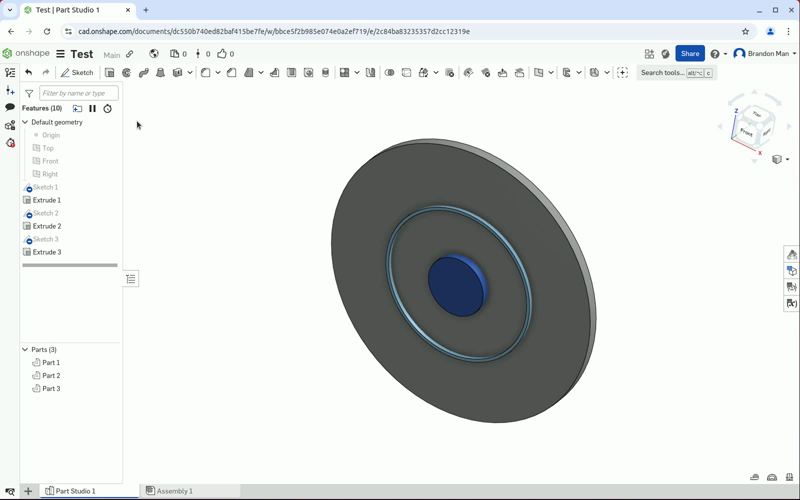
mouse_move(73, 189)
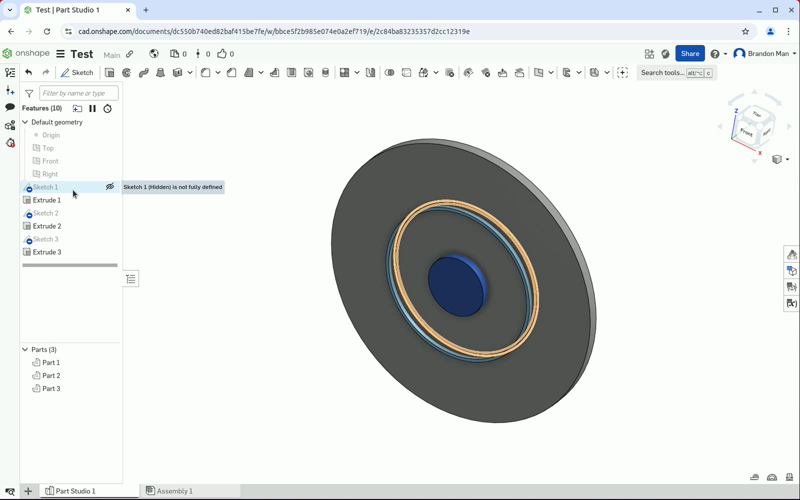
click(73, 189)